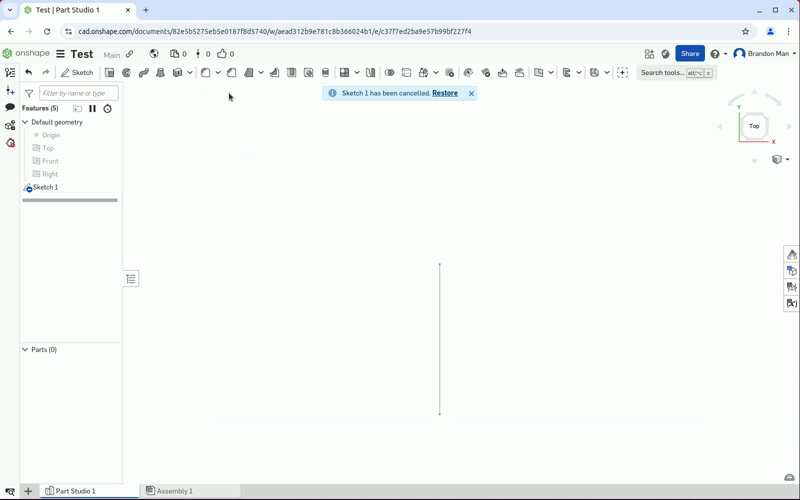
key(shift+h)
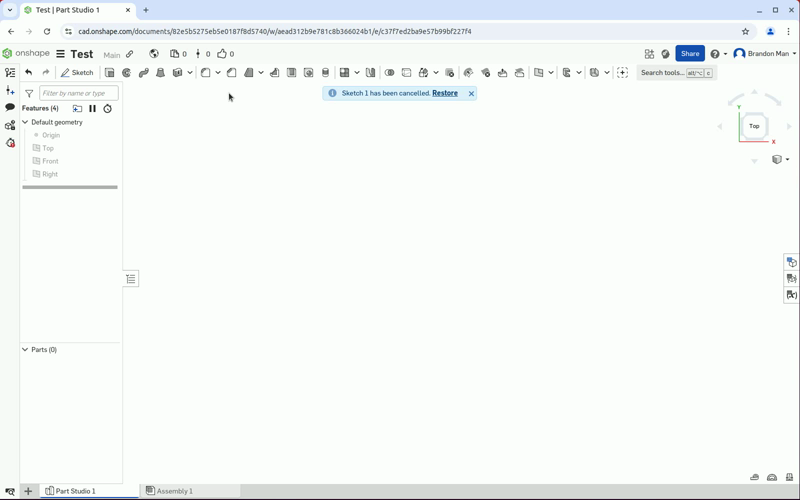
mouse_move(73, 352)
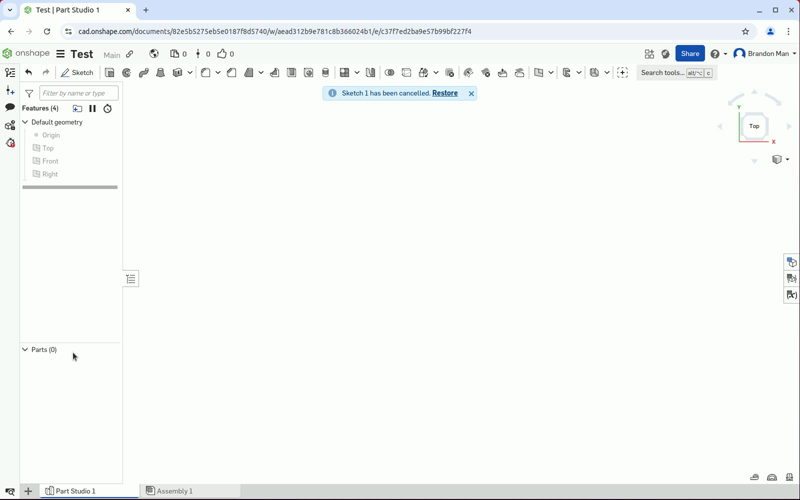
key(y)
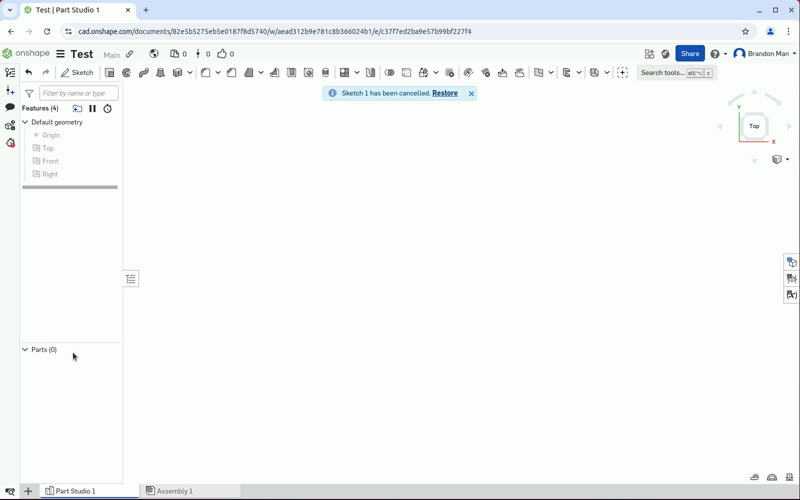
key(shift+p)
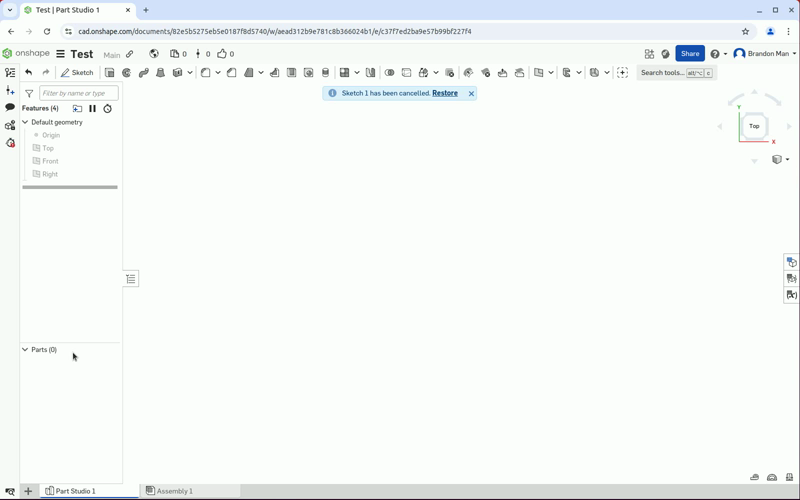
key(space)
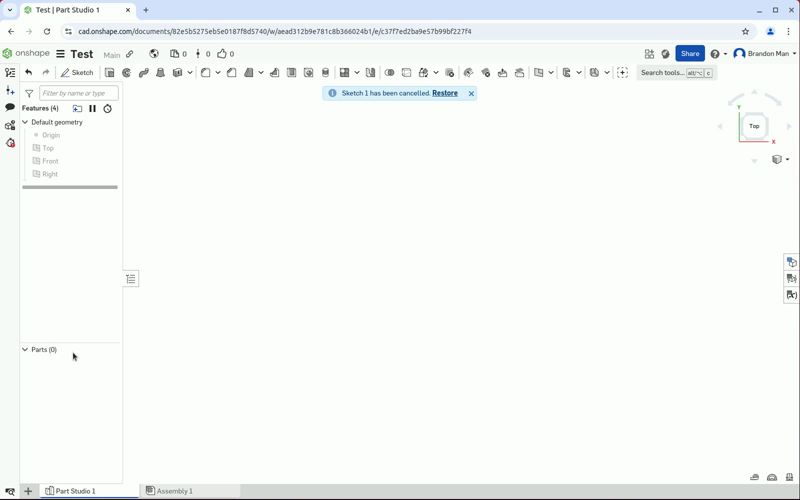
key_down(shift)
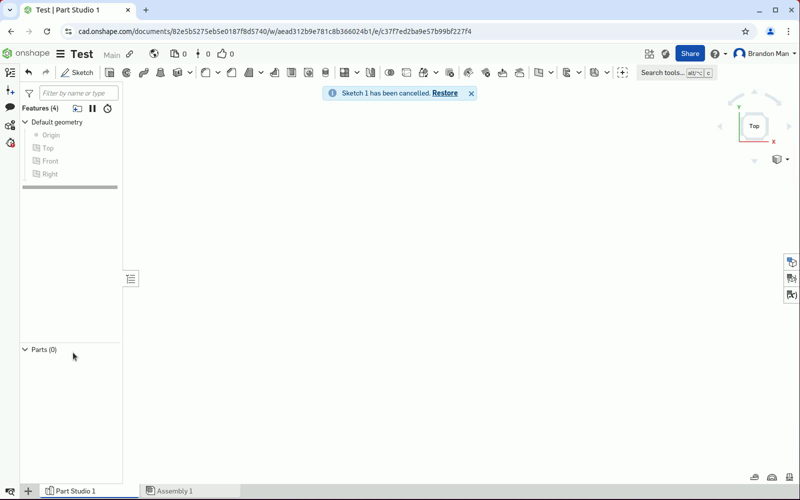
key(up)
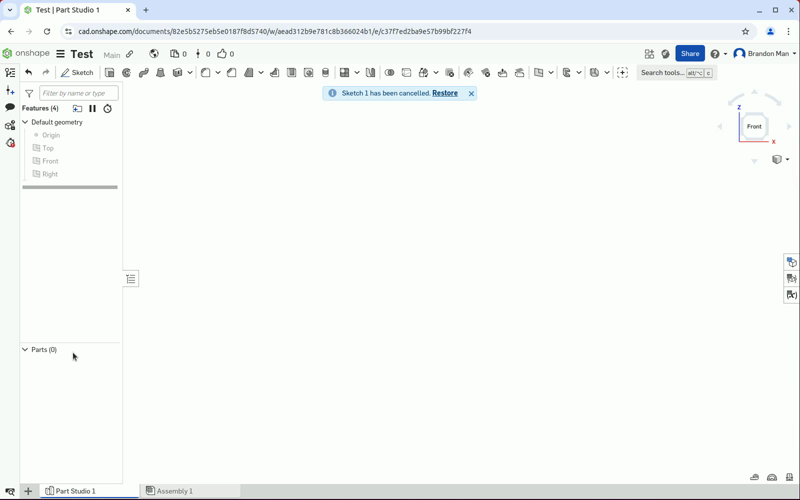
key_up(shift)
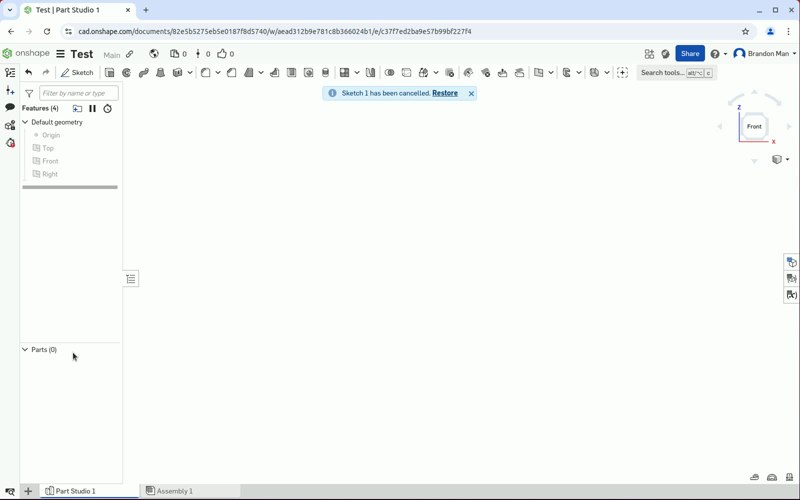
mouse_move(73, 352)
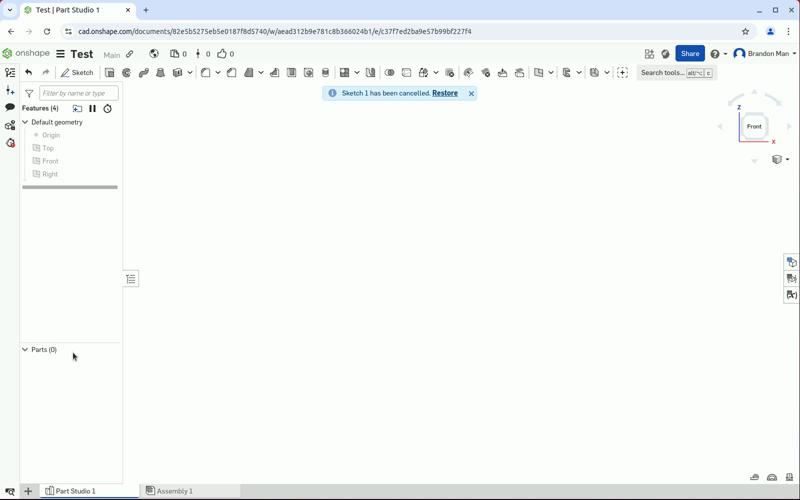
key(shift+y)
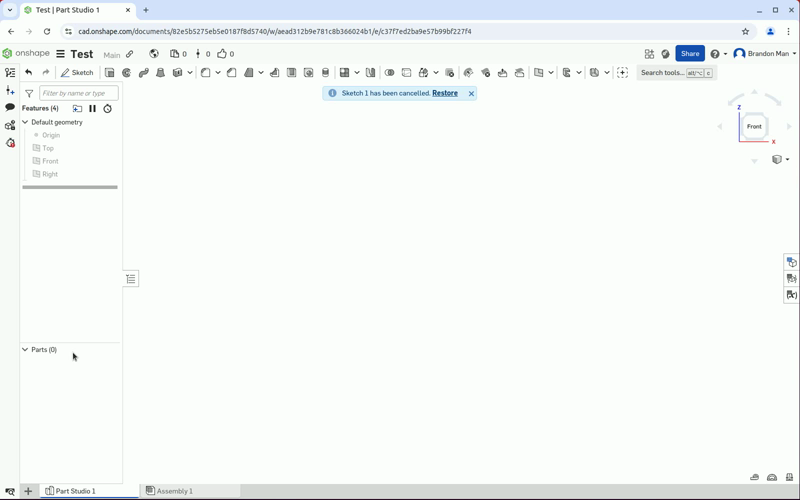
key(shift+s)
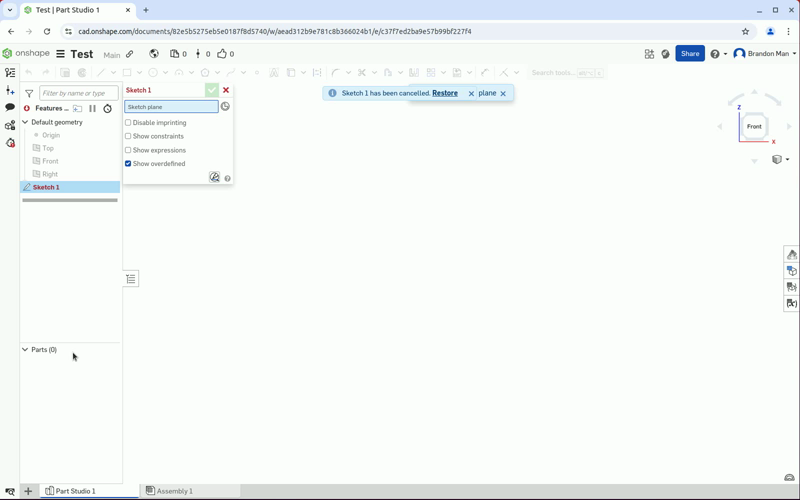
mouse_move(73, 163)
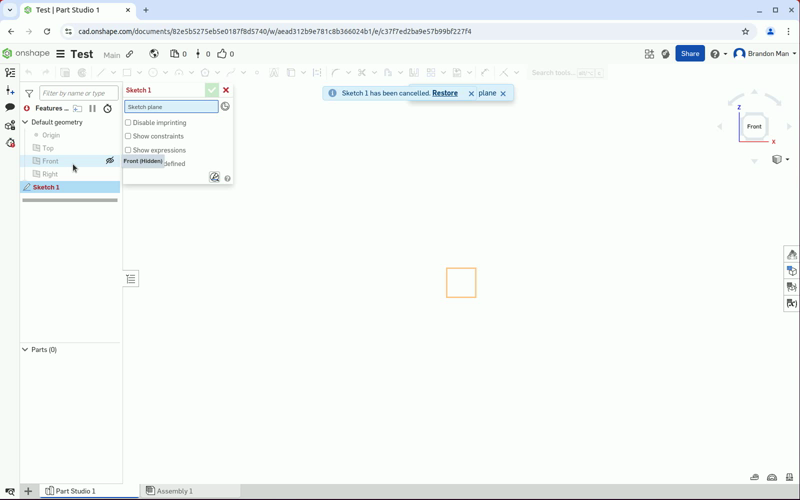
click(73, 163)
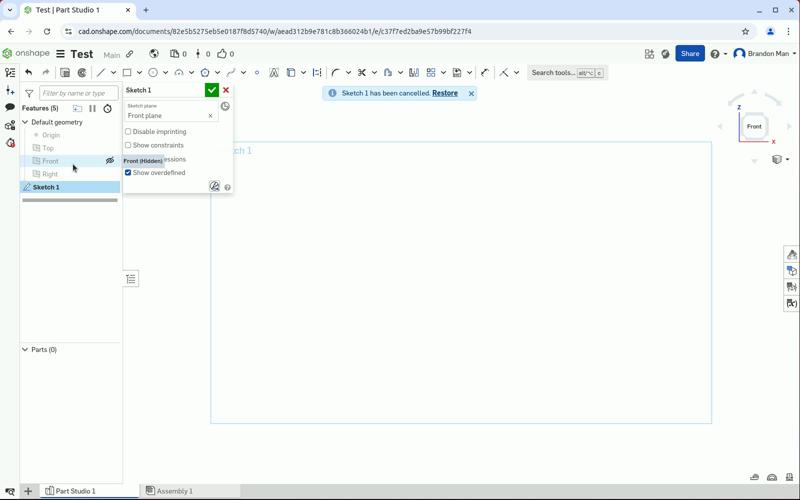
mouse_move(73, 352)
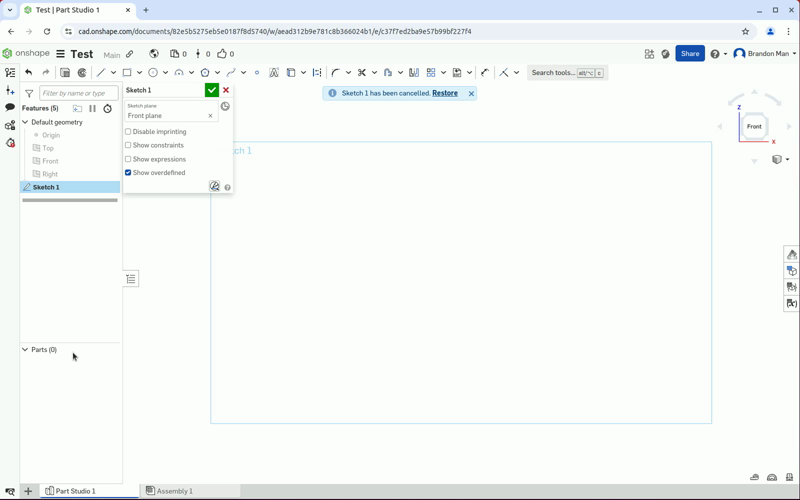
key(y)
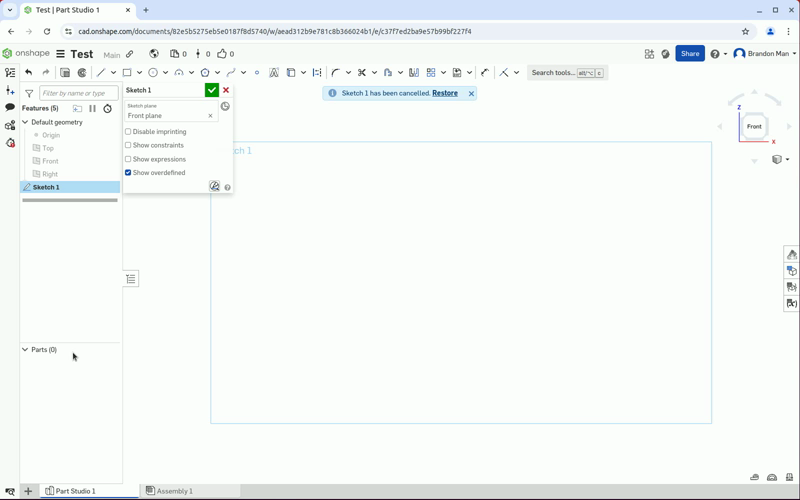
key(l)
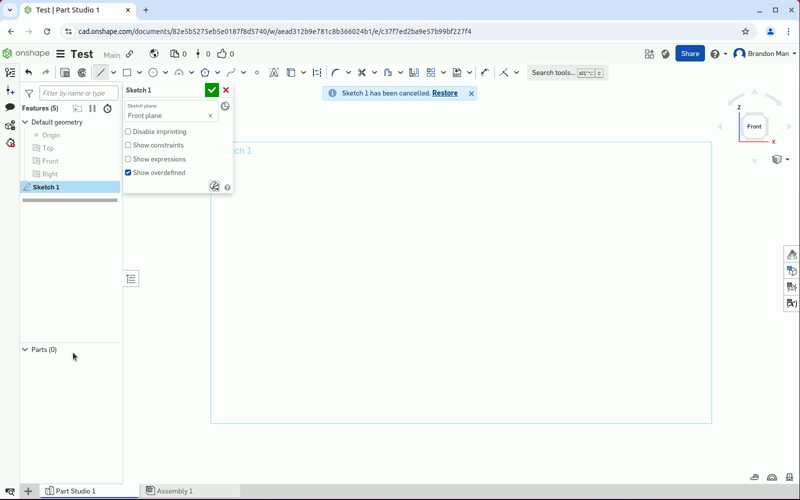
key_down(shift)
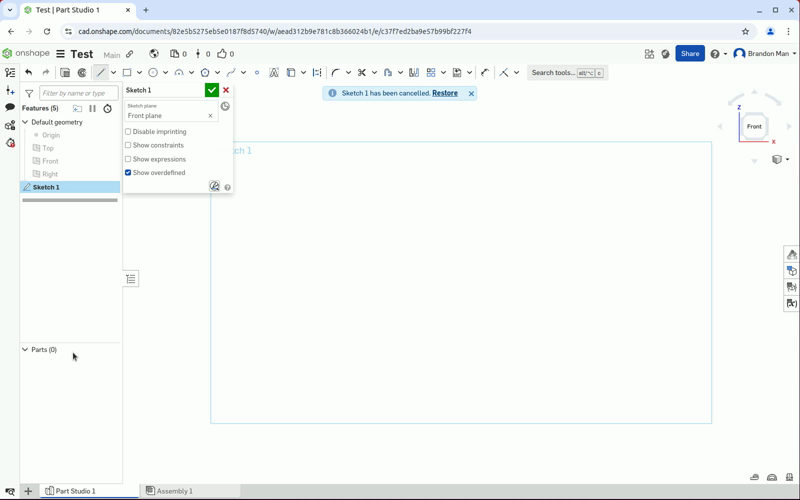
mouse_move(348, 282)
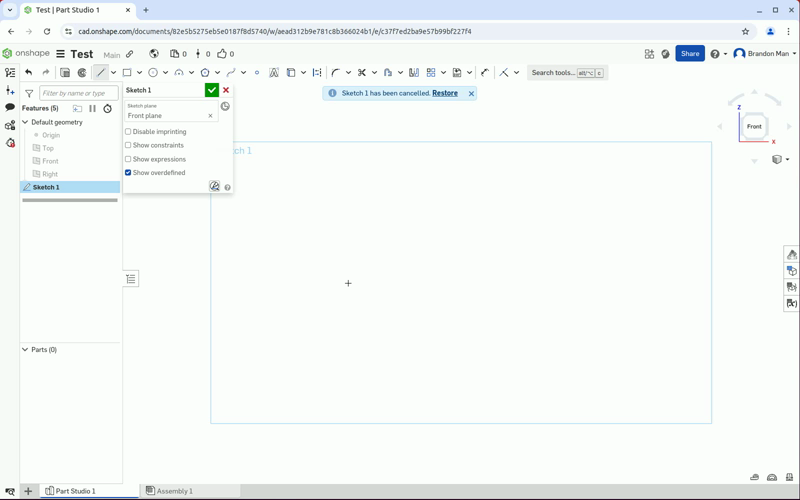
click(348, 282)
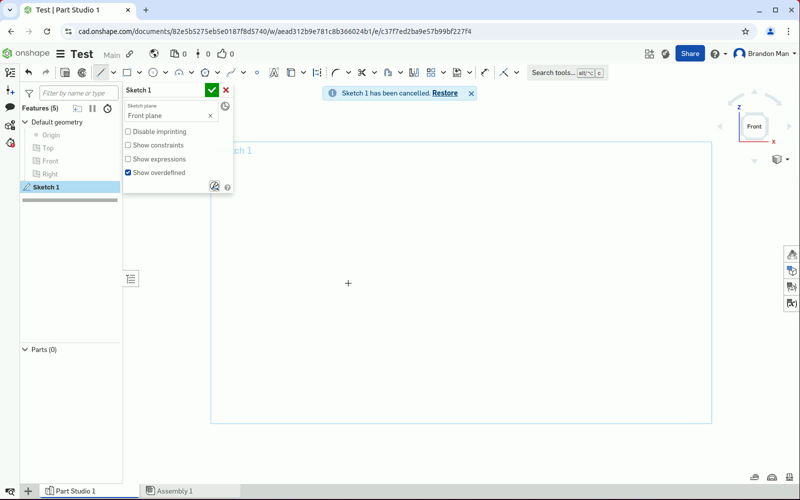
key_up(shift)
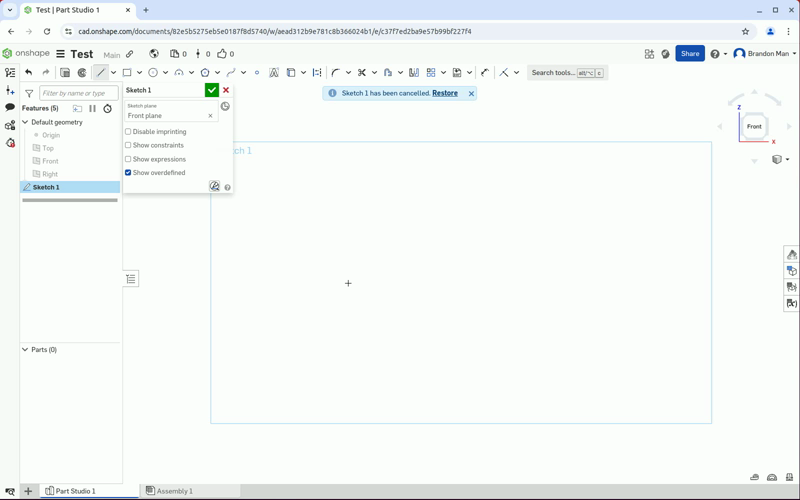
key_down(shift)
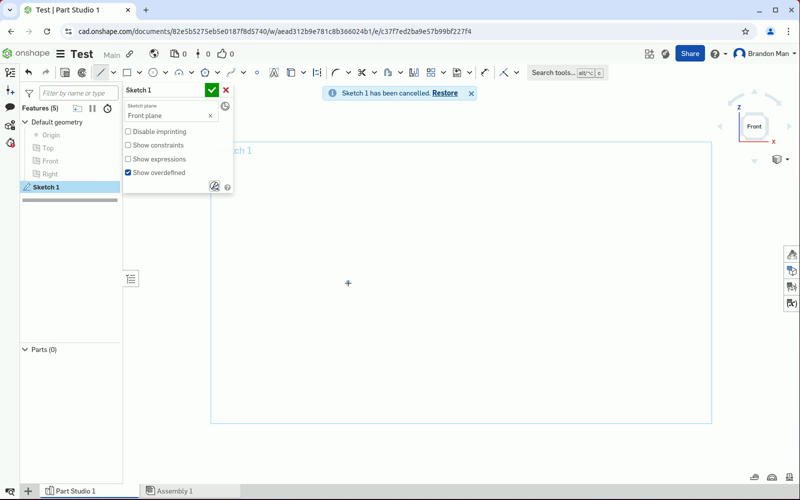
mouse_move(404, 379)
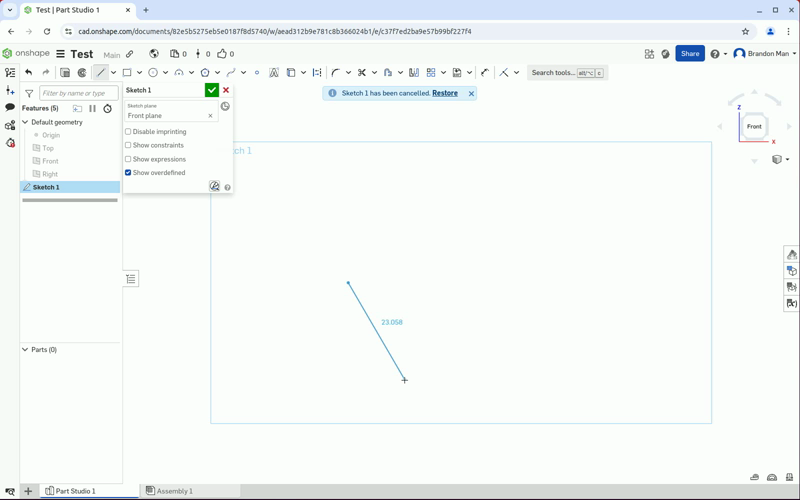
click(404, 379)
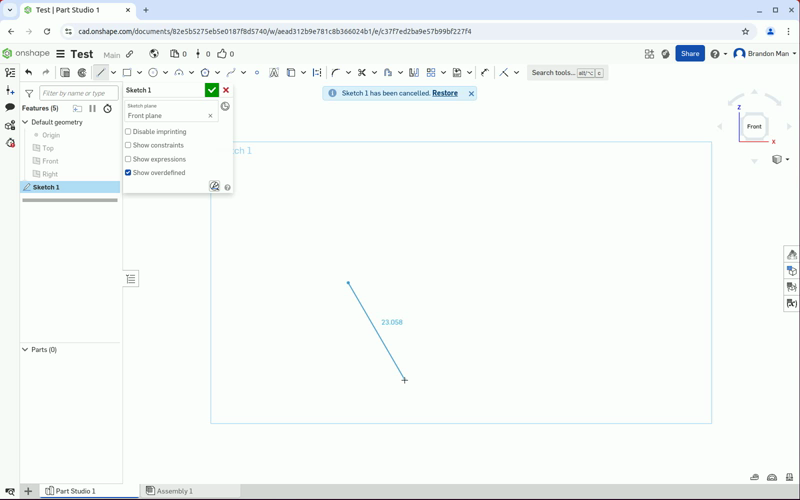
key_up(shift)
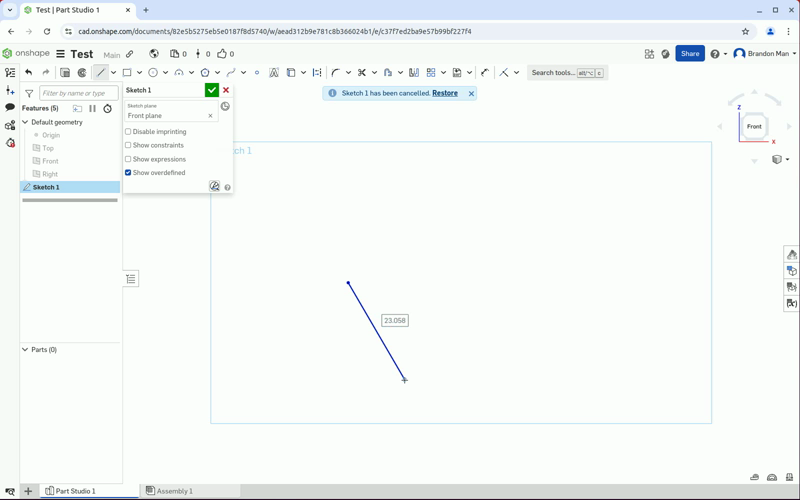
key_down(shift)
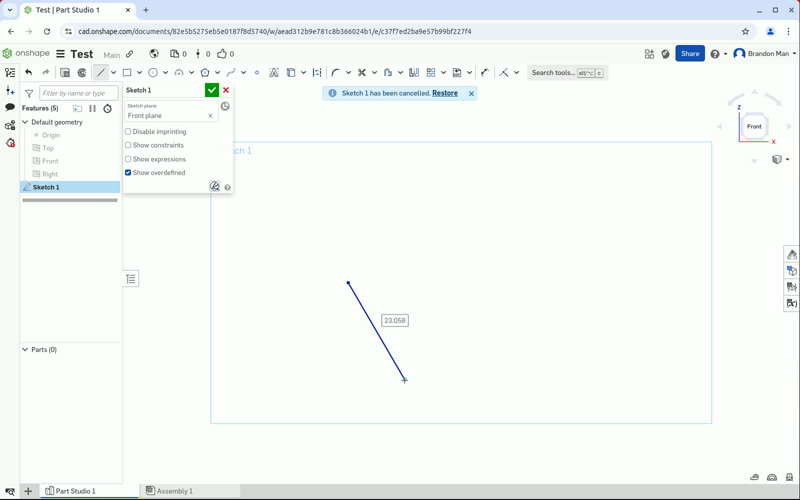
mouse_move(515, 379)
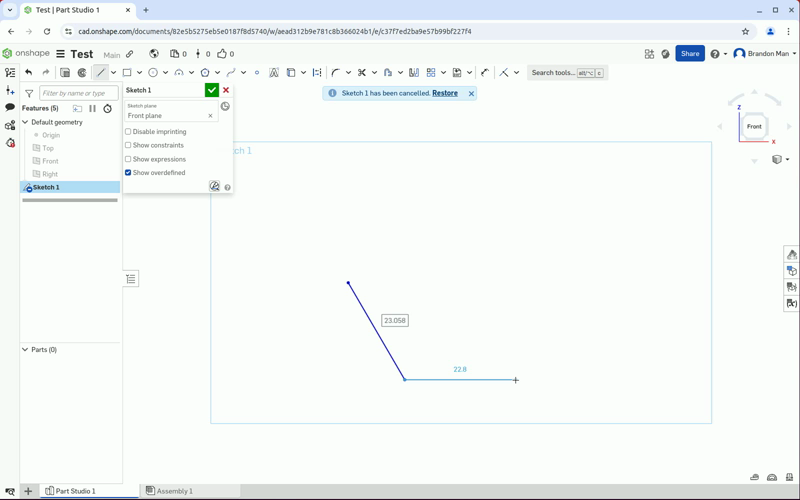
click(515, 379)
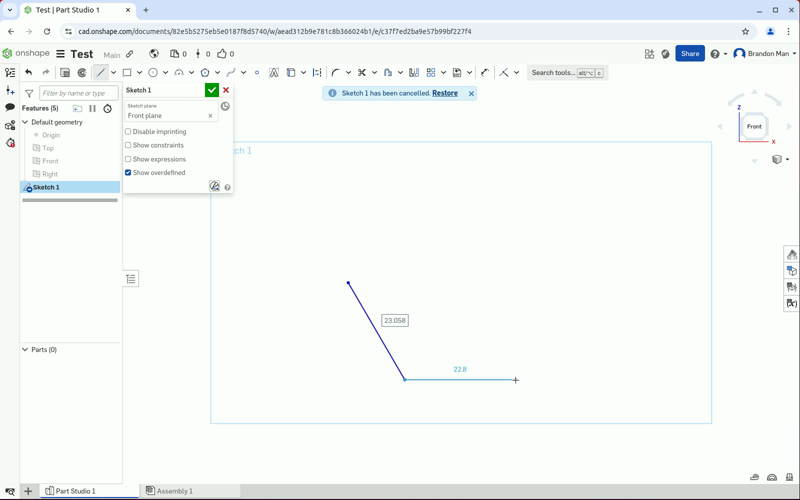
key_up(shift)
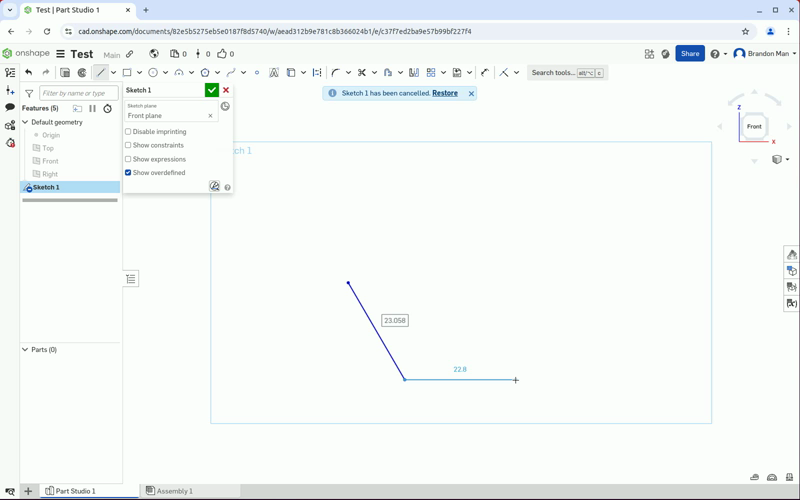
key_down(shift)
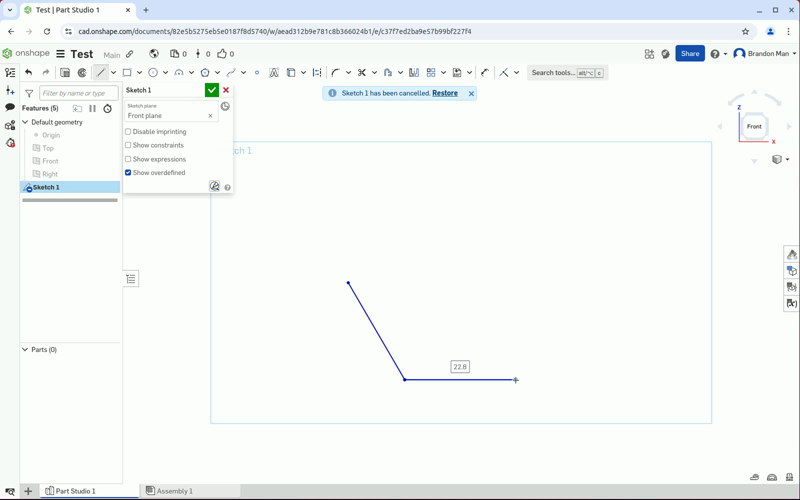
mouse_move(572, 282)
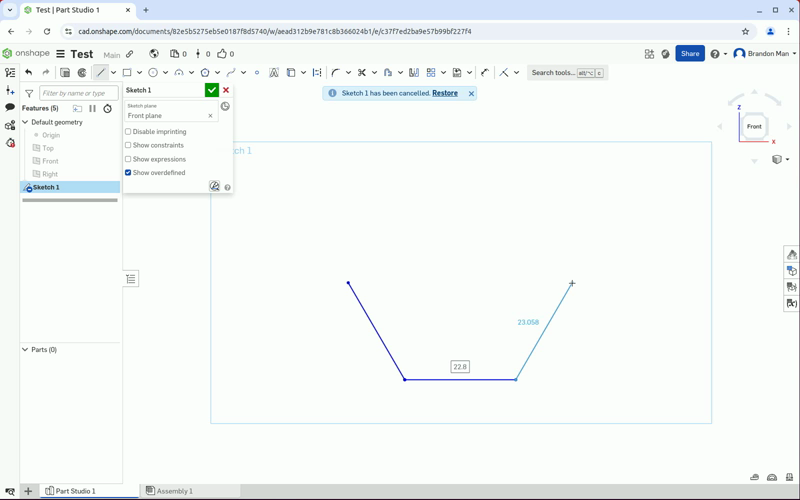
click(572, 282)
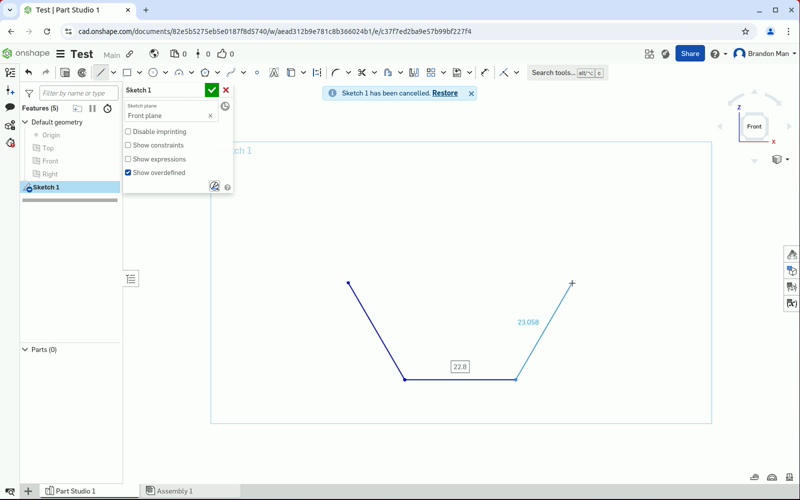
key_up(shift)
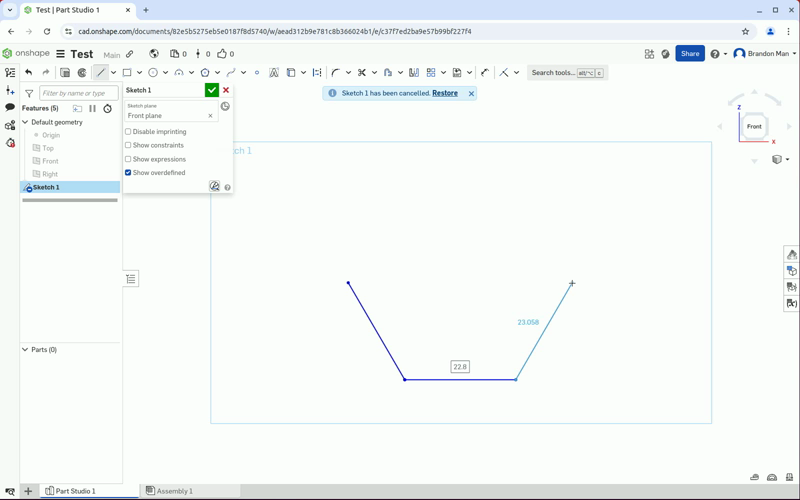
key_down(shift)
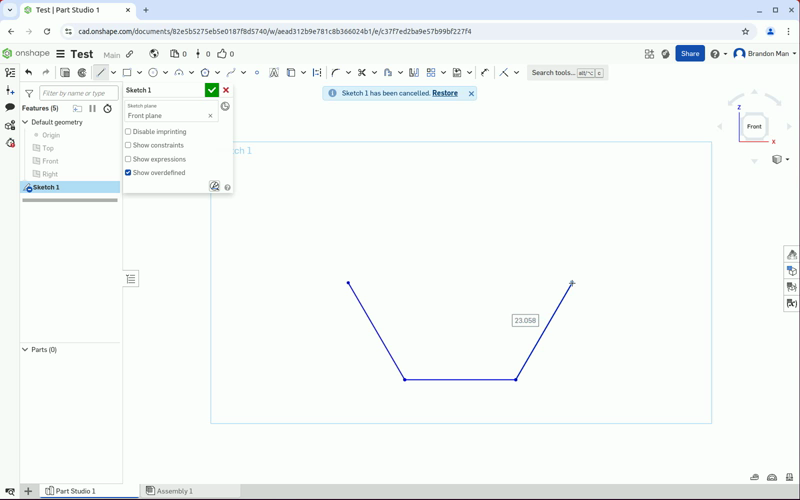
mouse_move(515, 186)
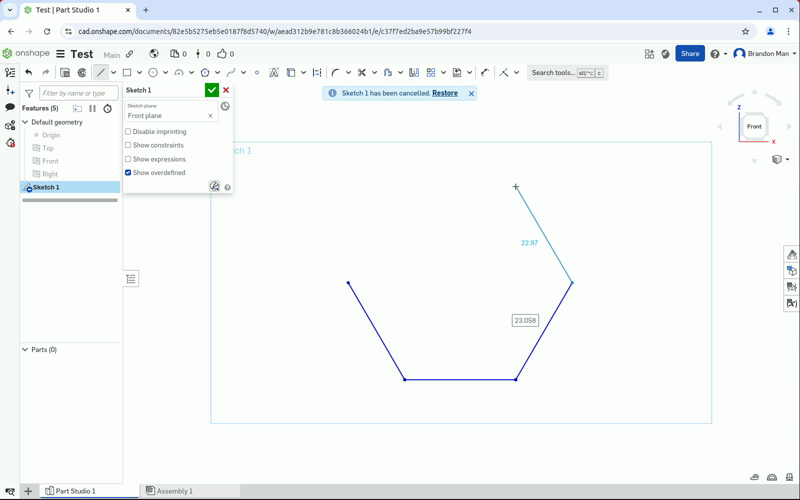
click(515, 186)
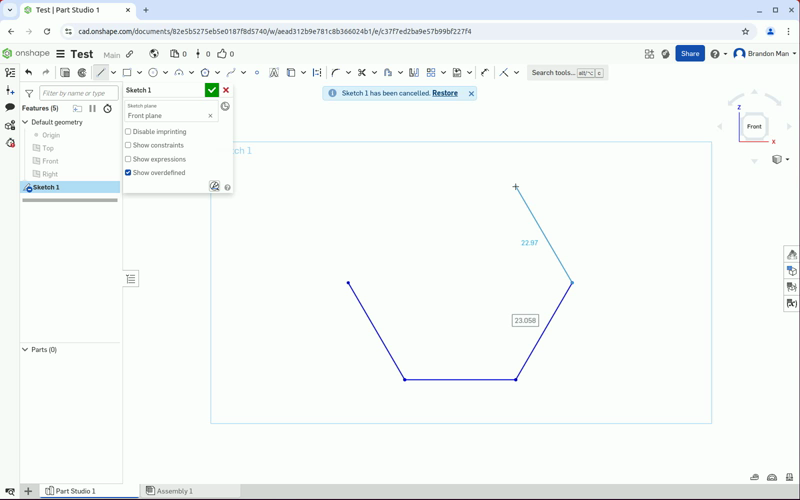
key_up(shift)
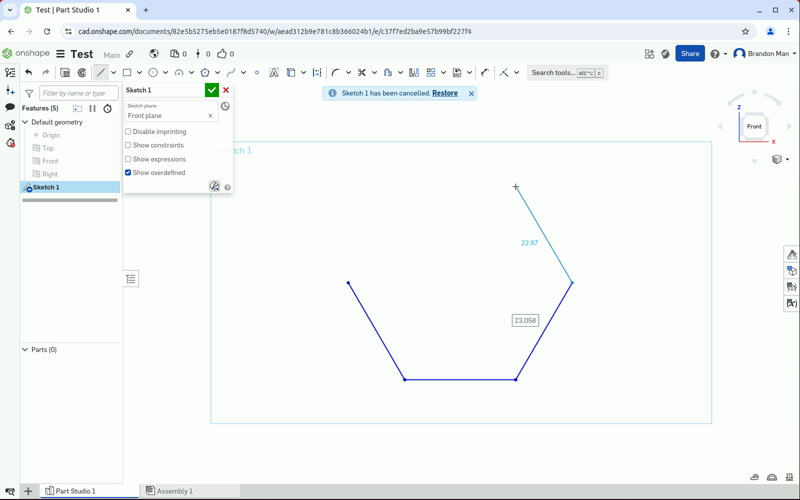
key_down(shift)
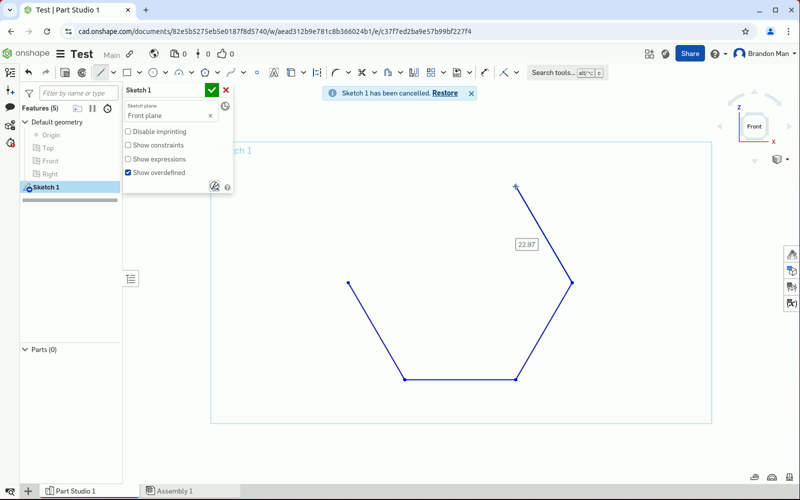
mouse_move(404, 186)
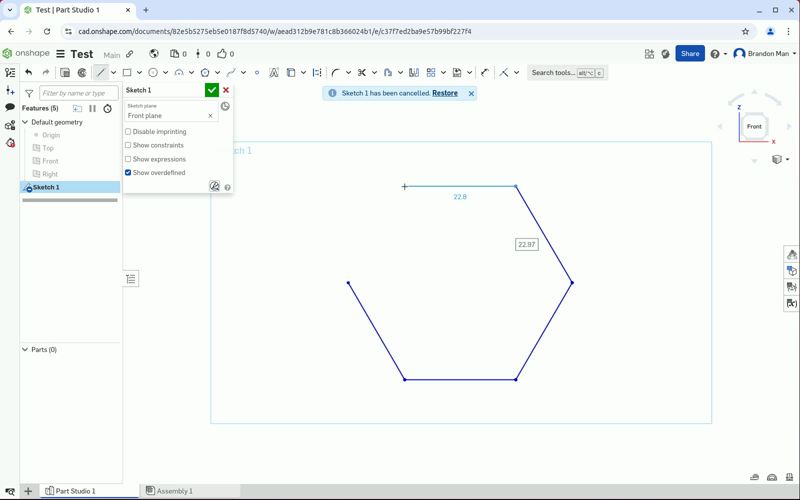
click(404, 186)
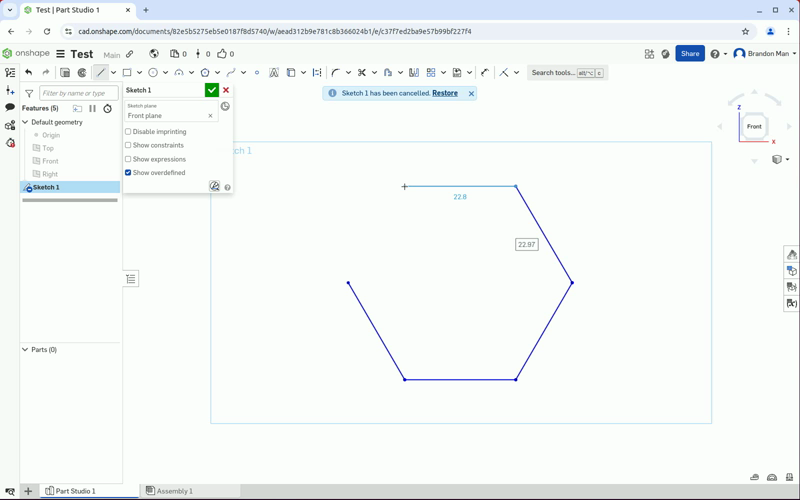
key_up(shift)
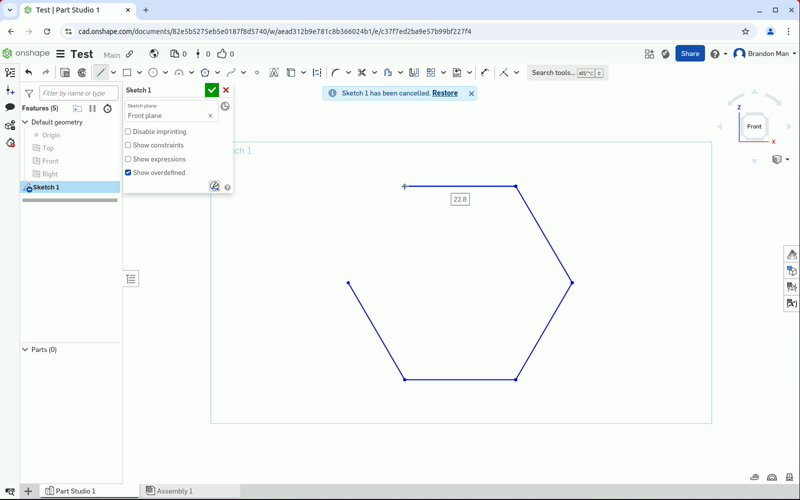
key_down(shift)
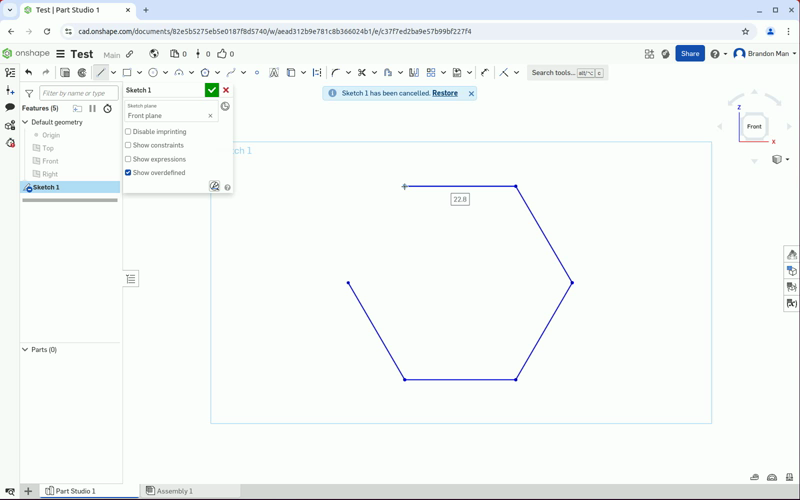
mouse_move(348, 282)
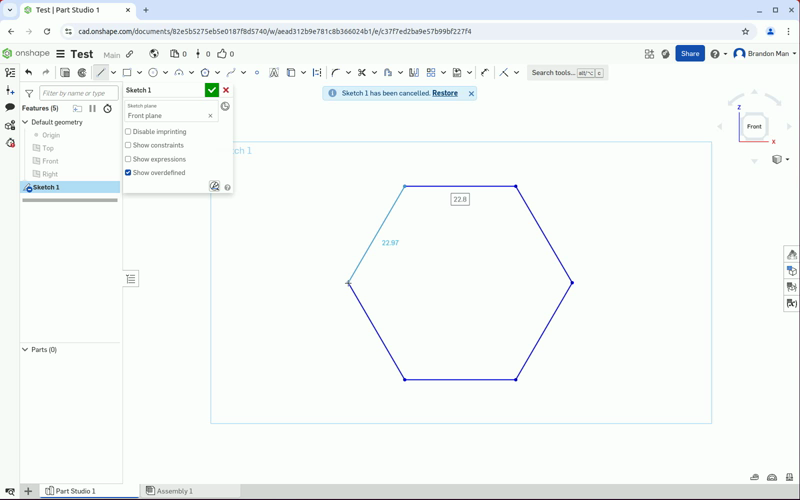
key_up(shift)
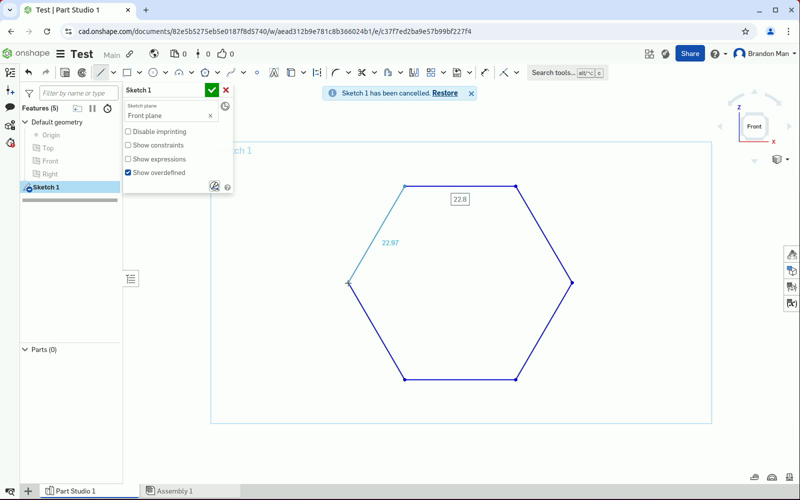
click(348, 282)
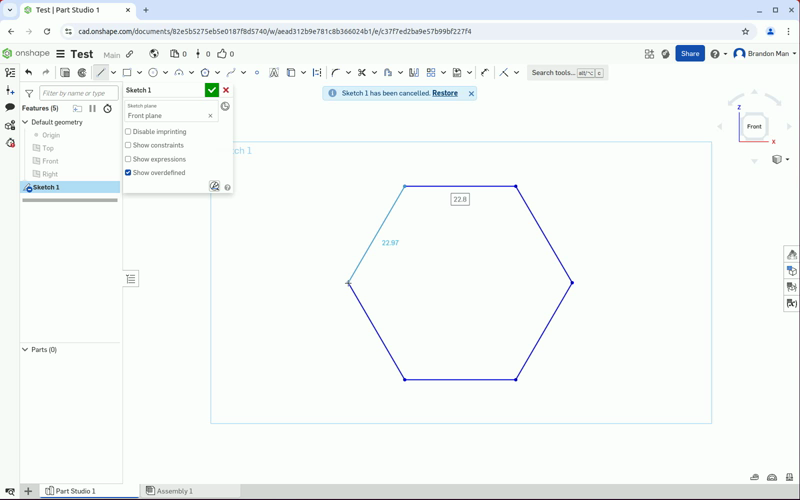
key(esc)
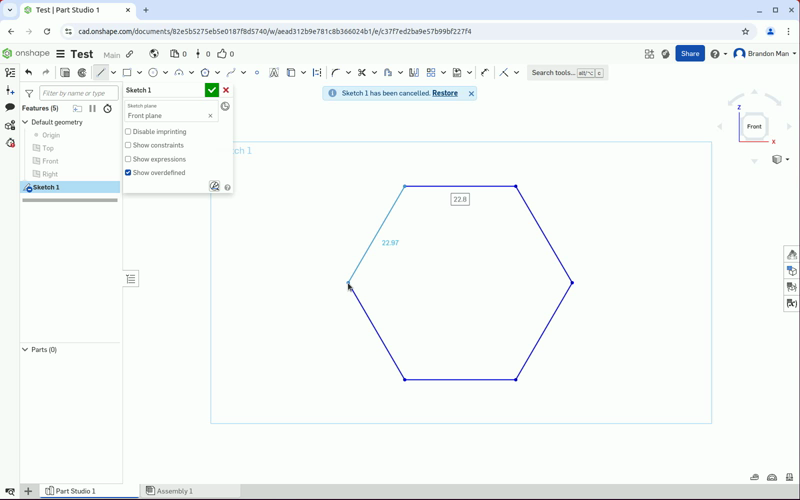
key(c)
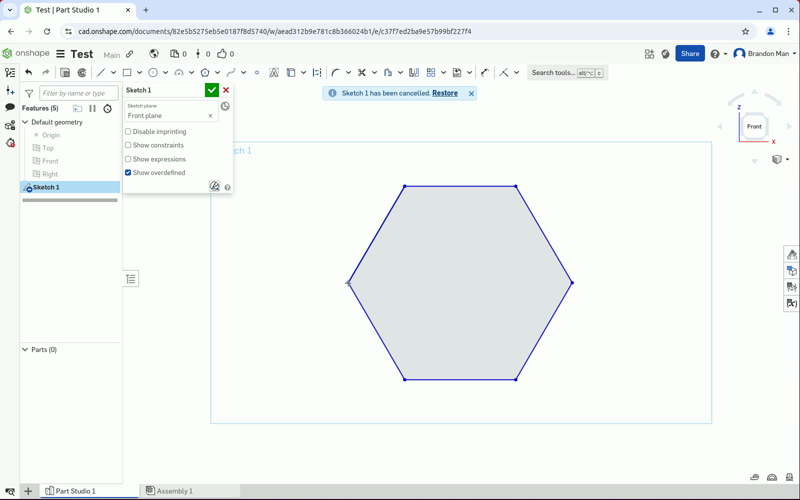
key_down(shift)
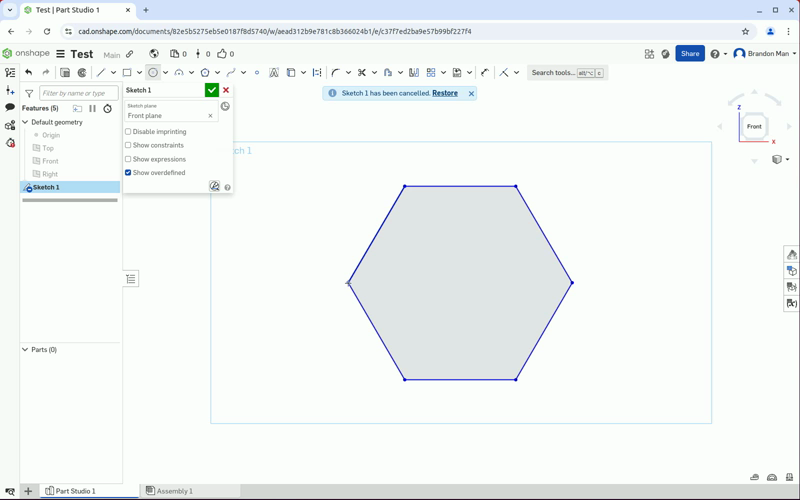
mouse_move(461, 282)
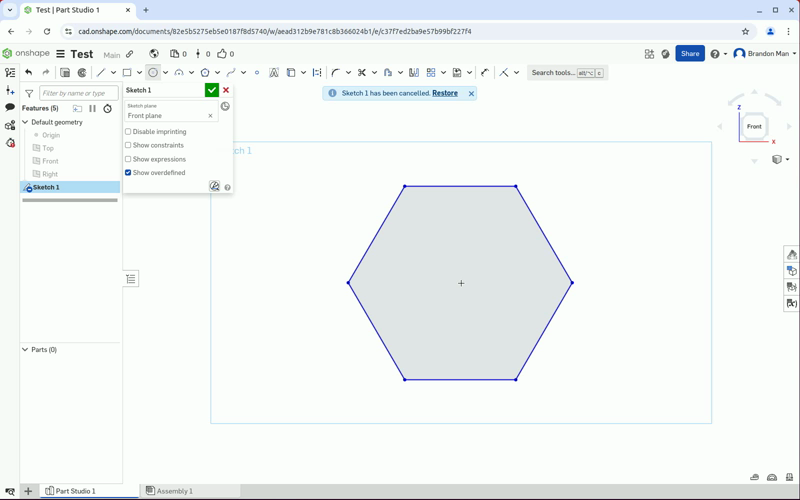
click(461, 282)
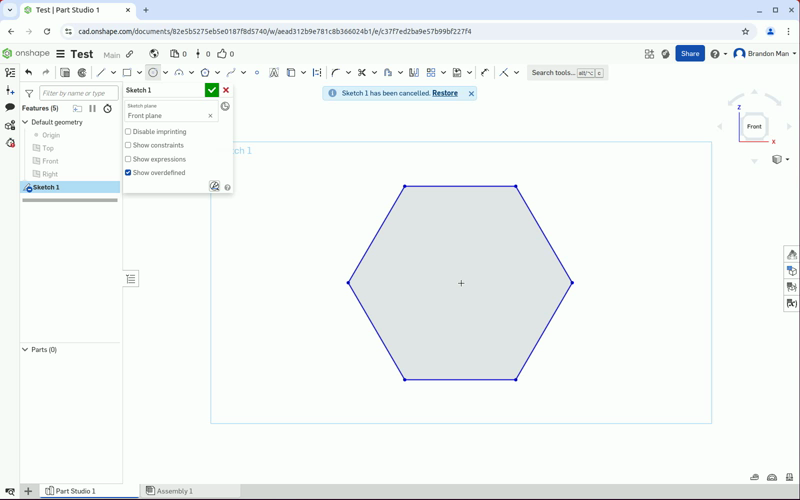
key_up(shift)
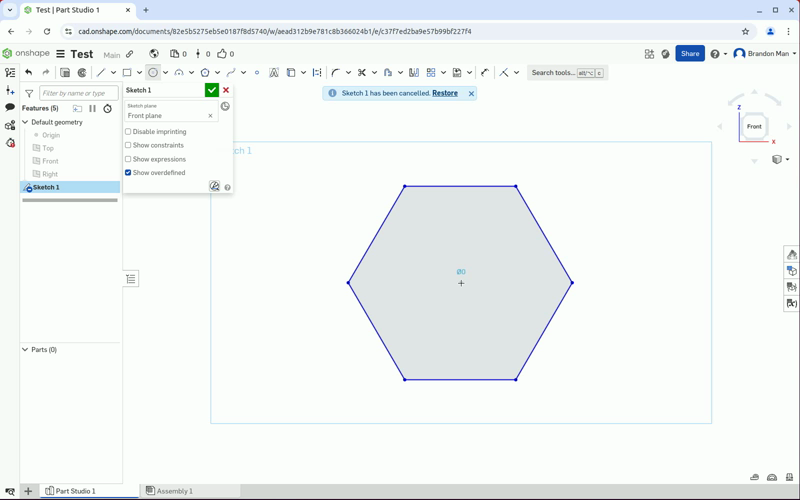
mouse_move(510, 282)
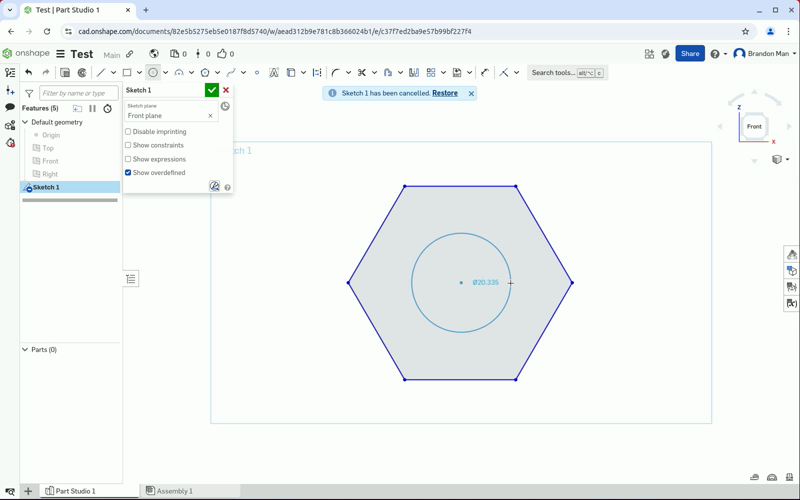
click(510, 282)
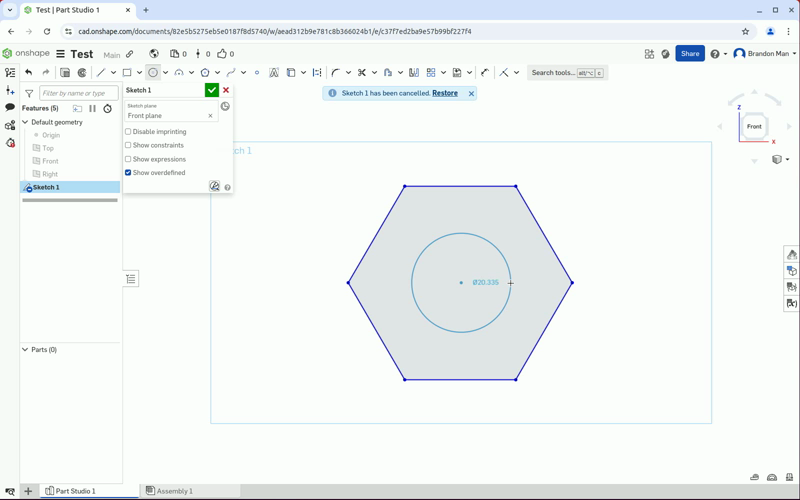
key(esc)
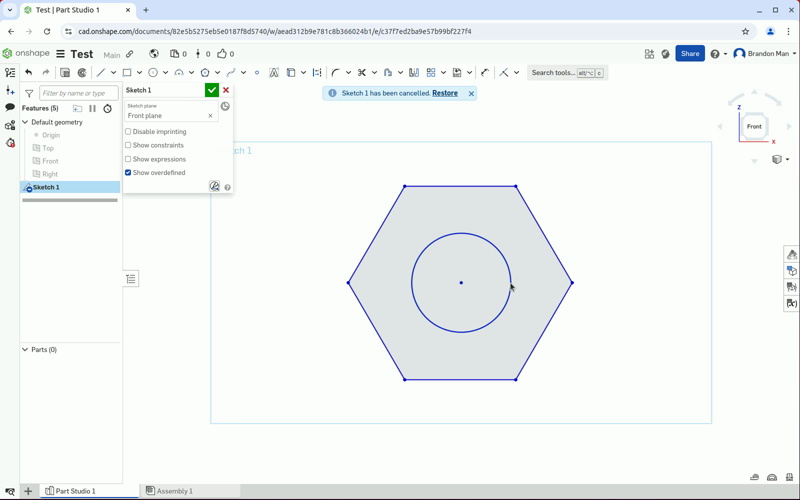
mouse_move(414, 360)
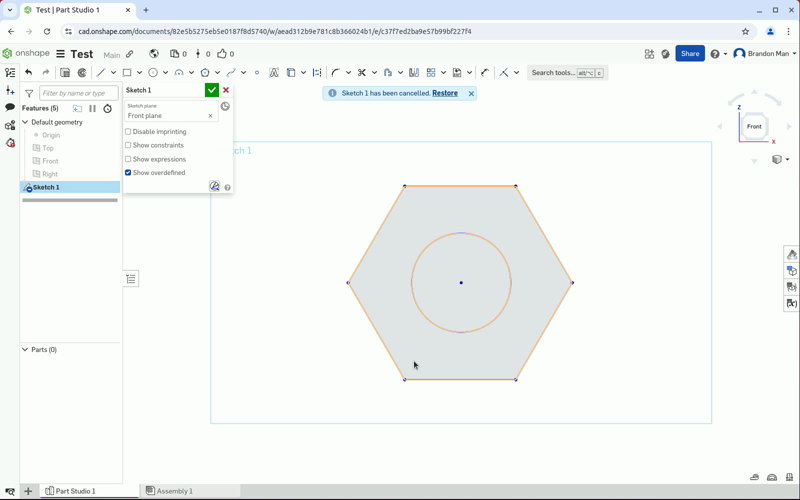
click(414, 360)
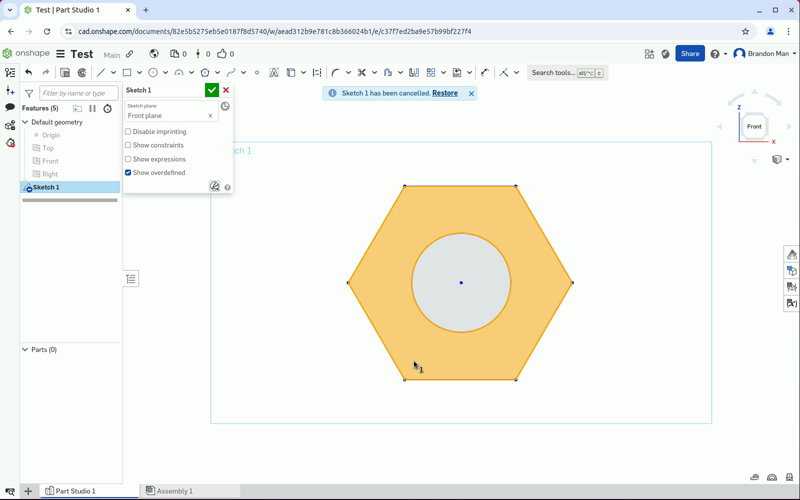
mouse_move(73, 352)
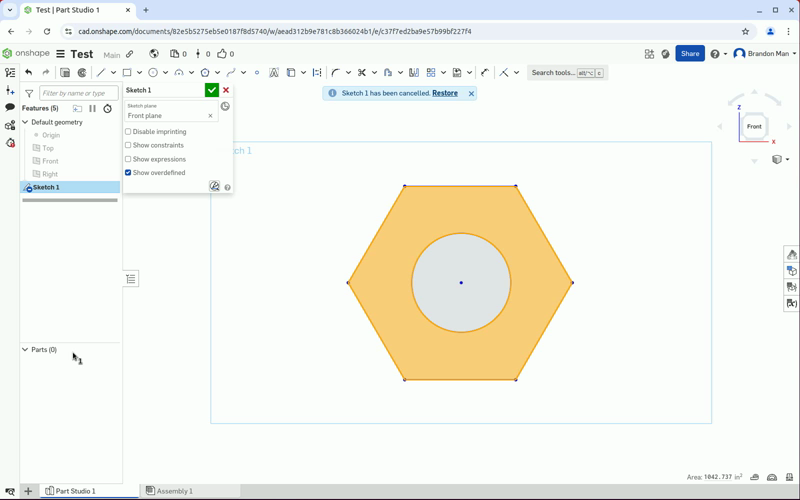
key(shift+y)
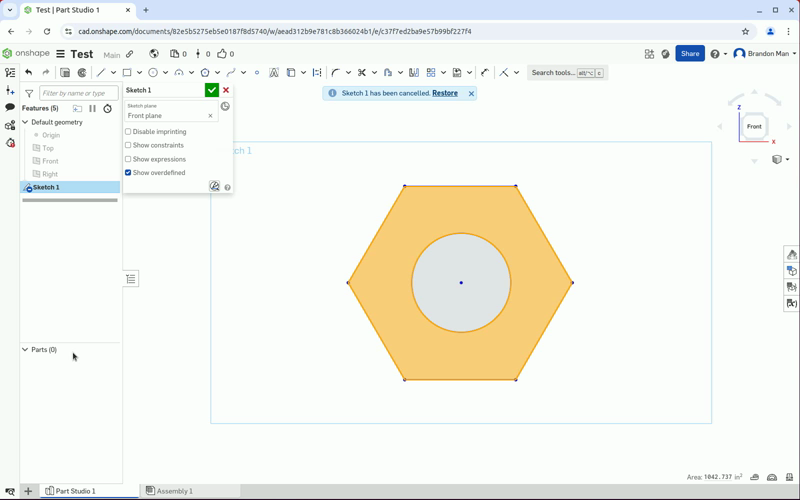
key(shift+e)
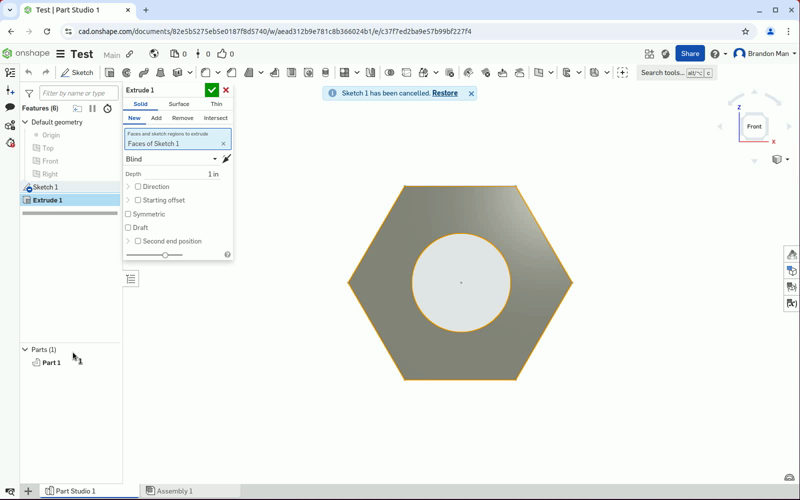
mouse_move(143, 106)
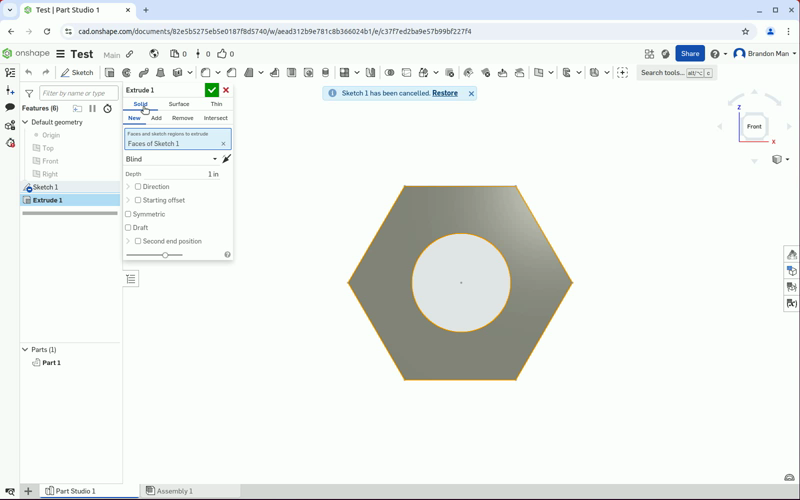
click(143, 106)
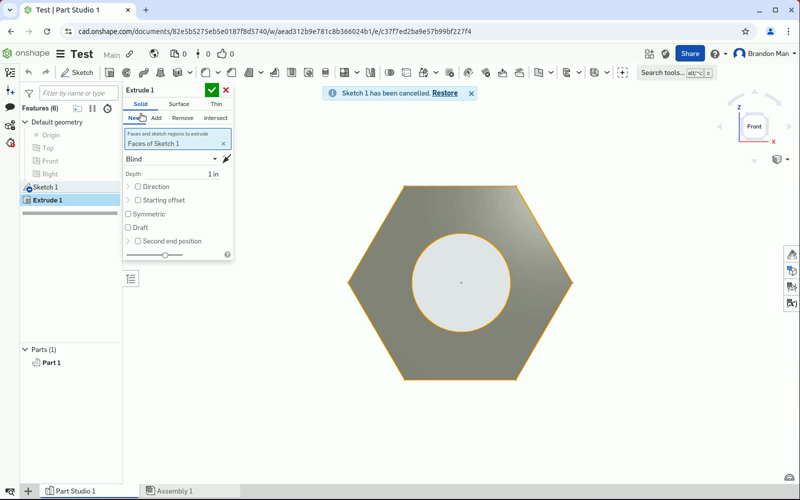
mouse_move(137, 120)
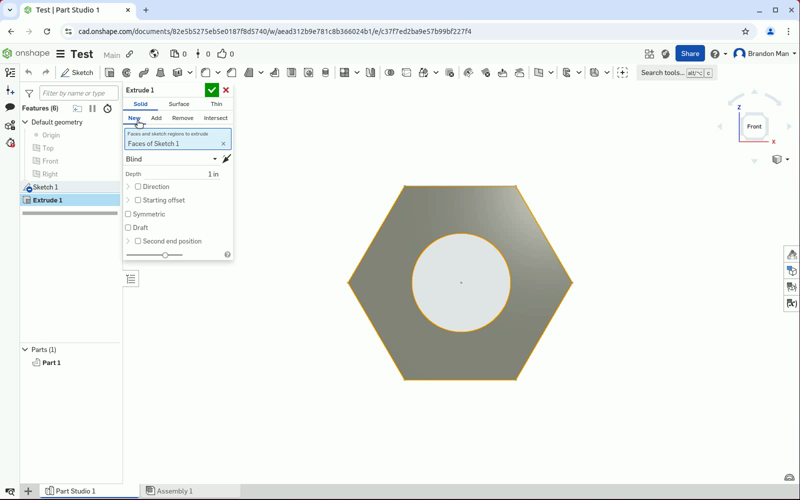
click(137, 120)
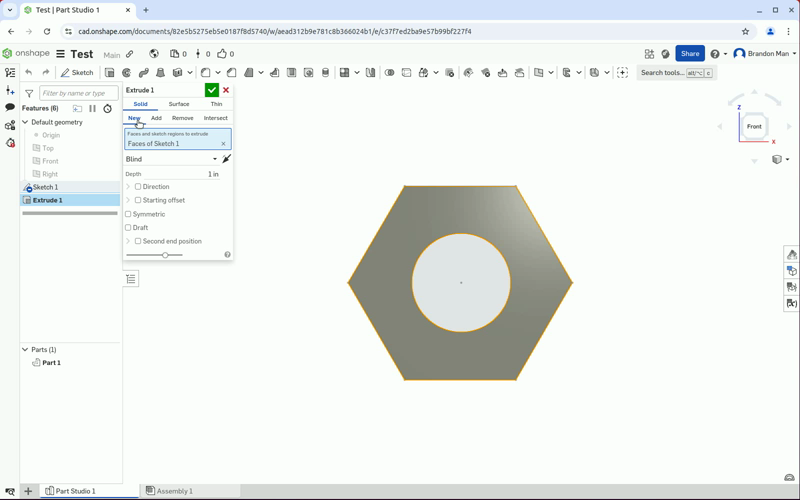
key(tab, 4)
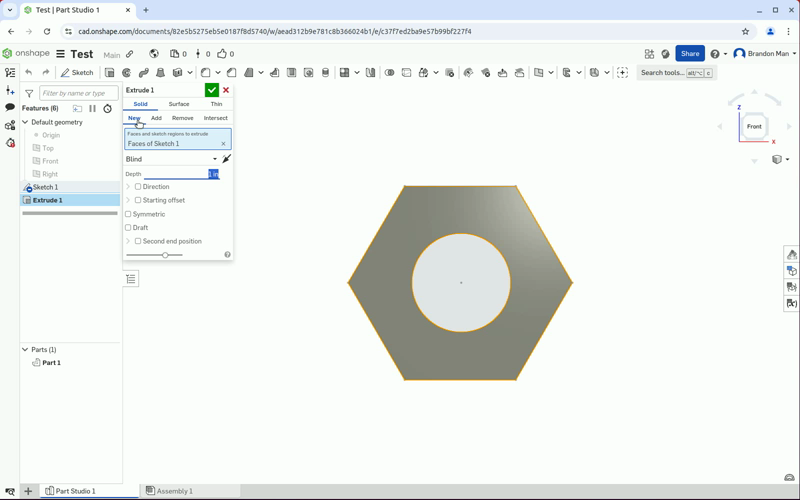
text(10.11)
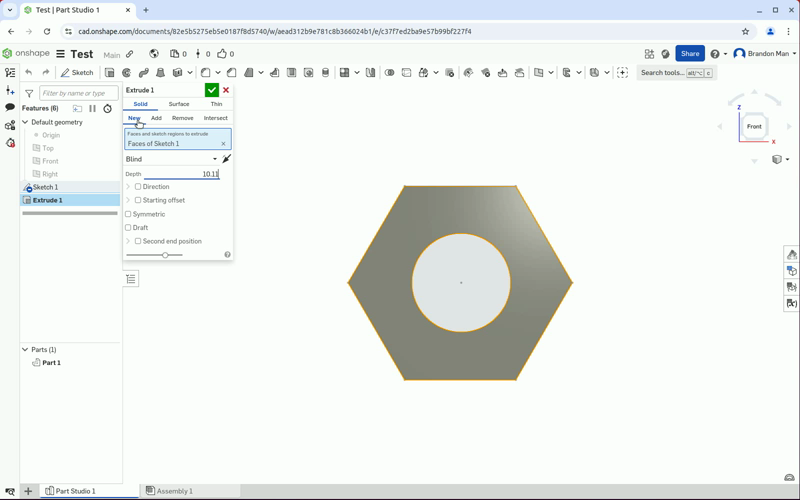
key(enter)
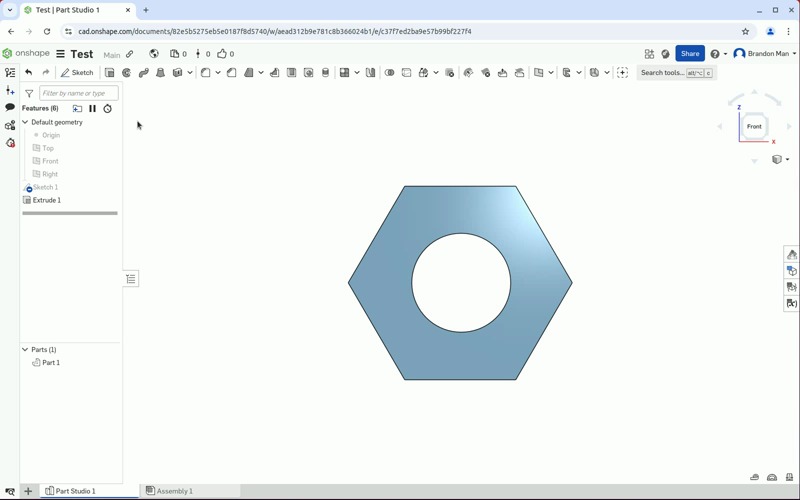
key(shift+h)
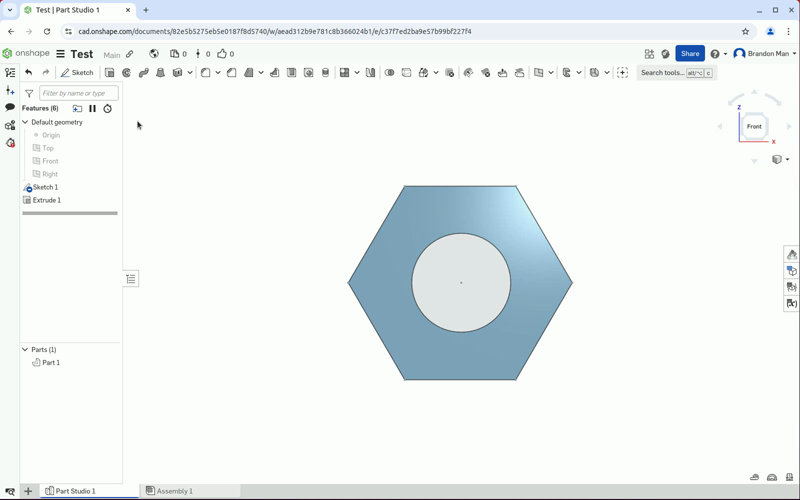
key(shift+h)
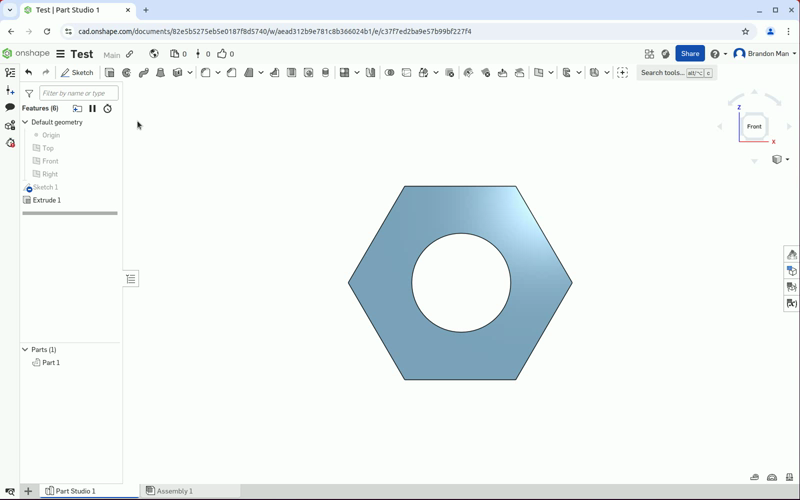
mouse_move(73, 189)
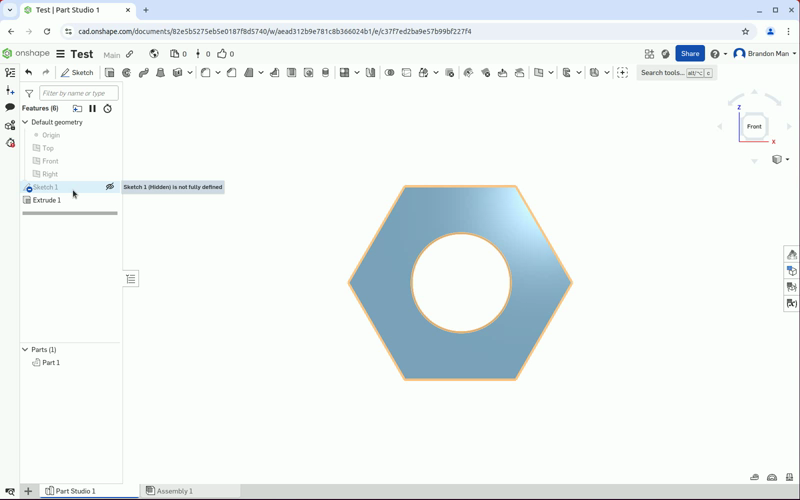
click(73, 189)
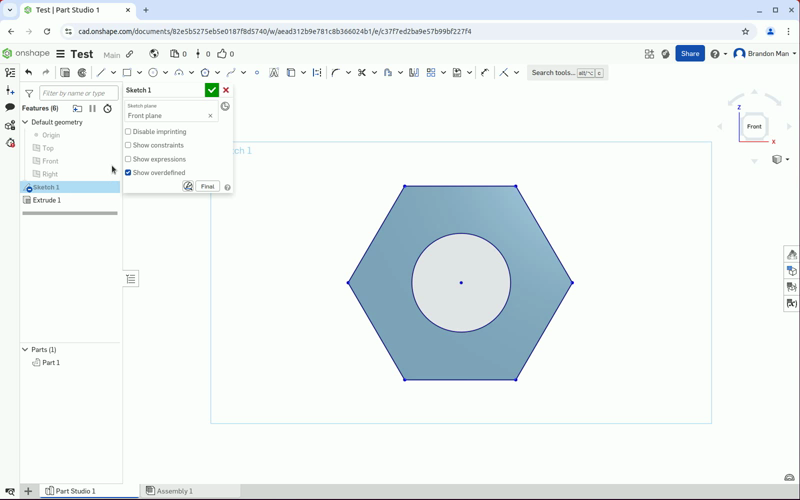
mouse_move(229, 92)
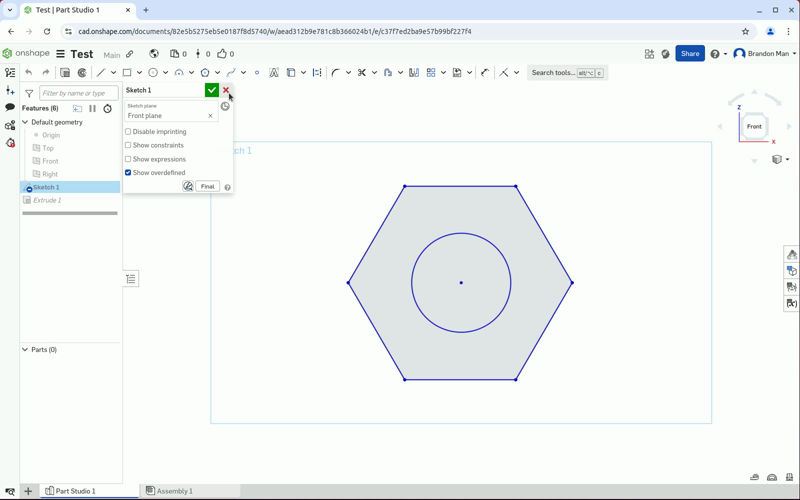
click(229, 92)
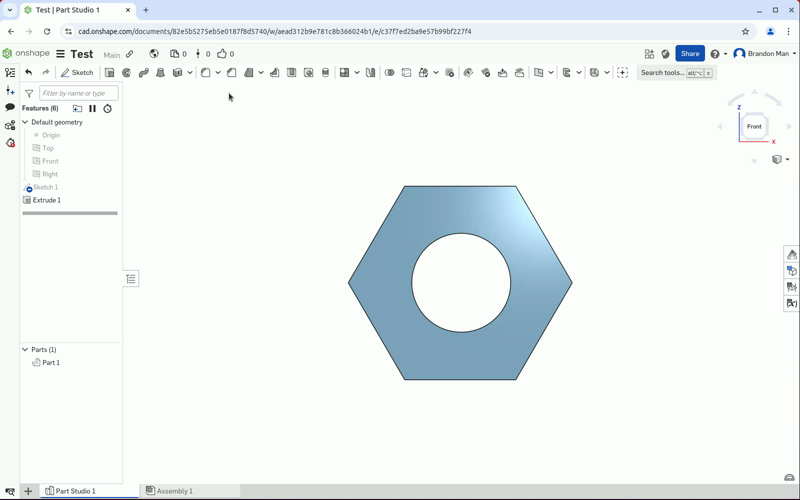
mouse_move(541, 75)
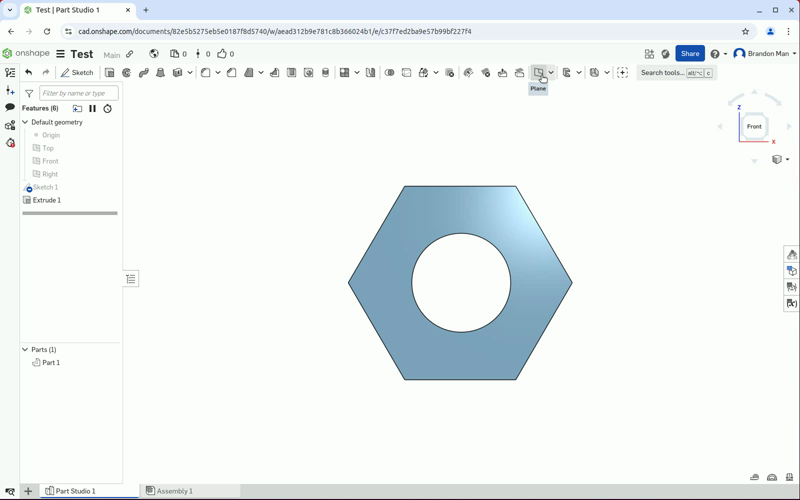
click(541, 75)
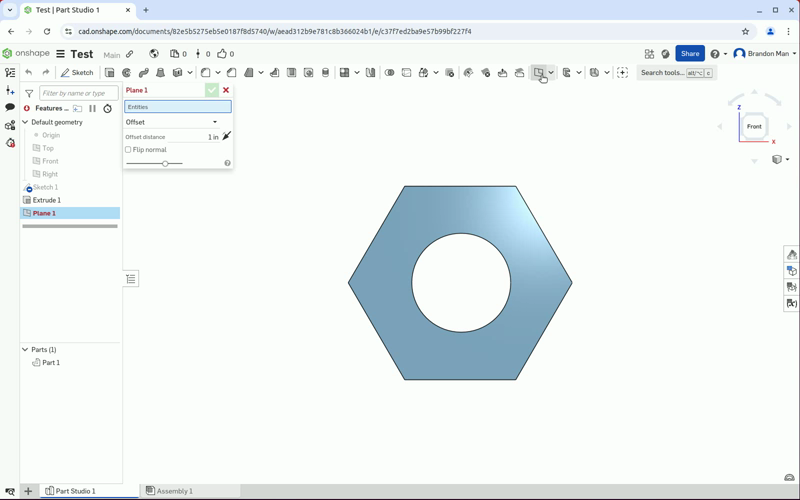
mouse_move(73, 163)
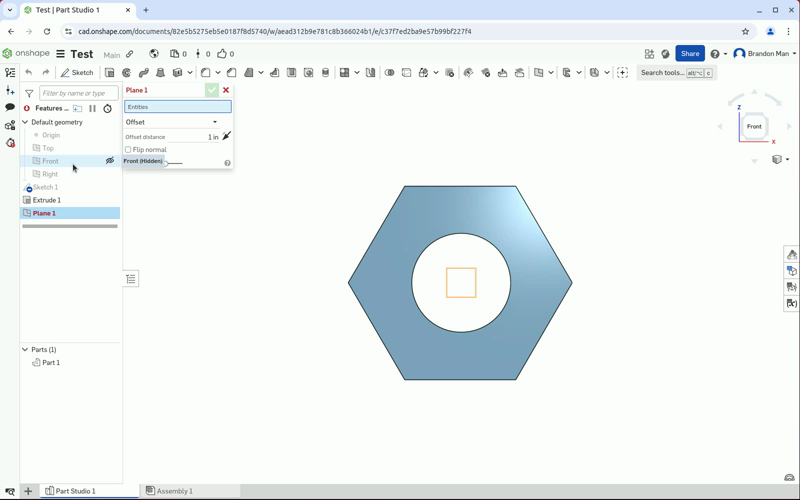
click(73, 163)
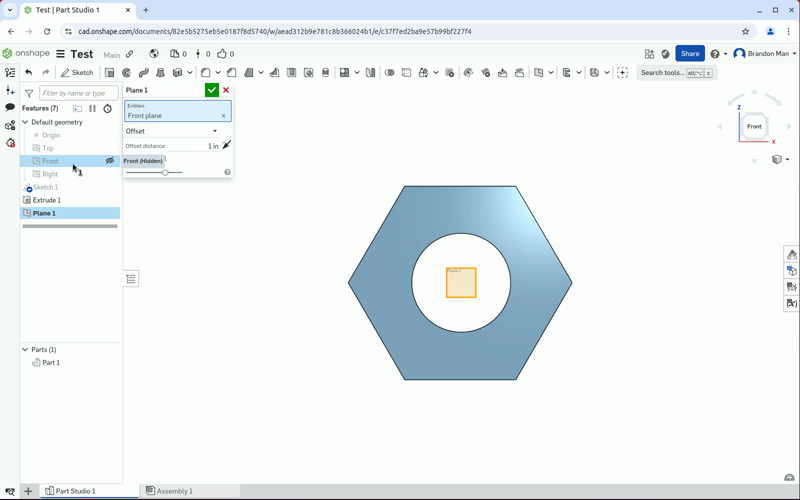
key(tab, 2)
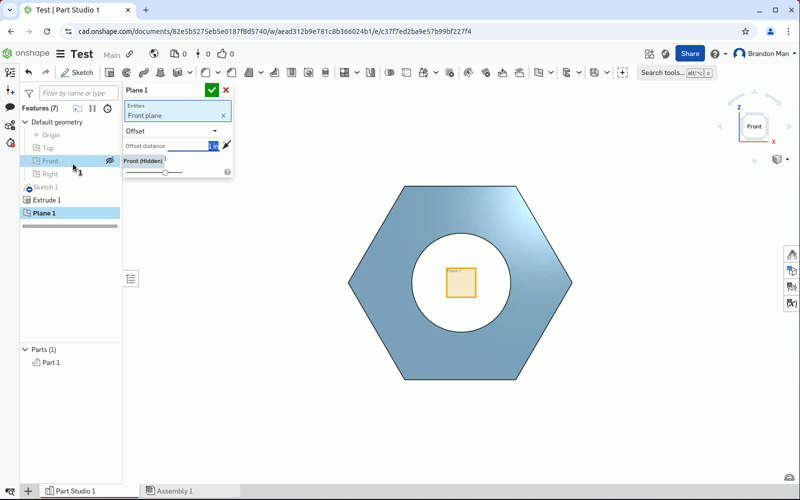
text(10.106)
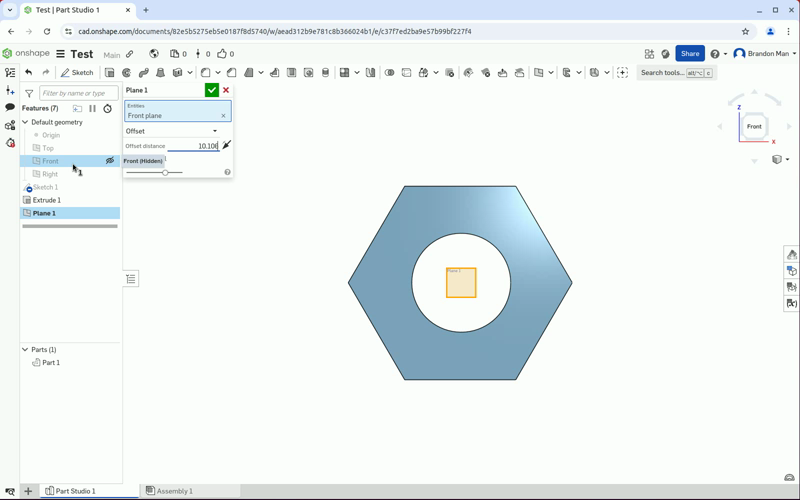
key(enter, 2)
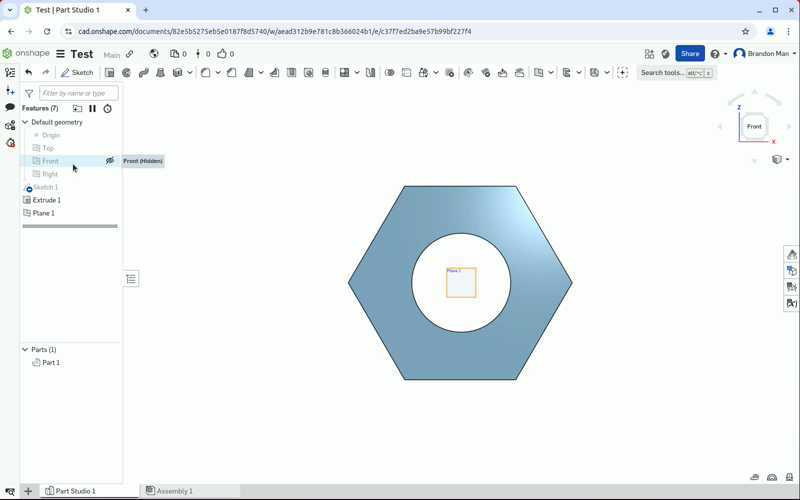
key(shift+s)
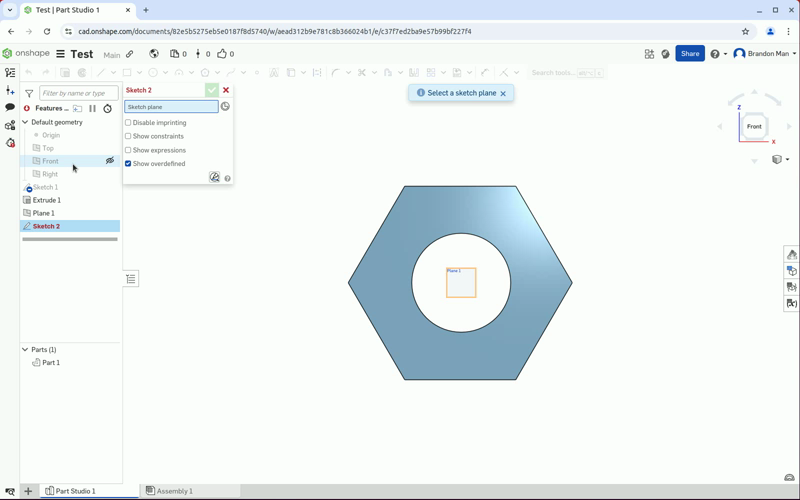
mouse_move(73, 215)
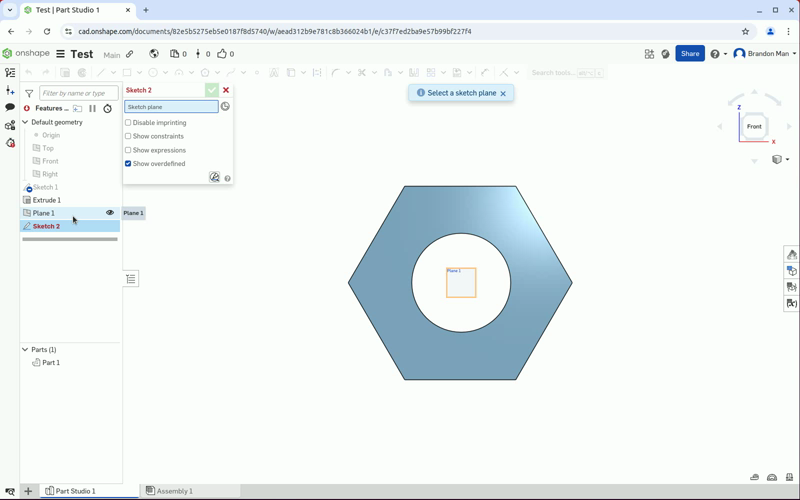
click(73, 215)
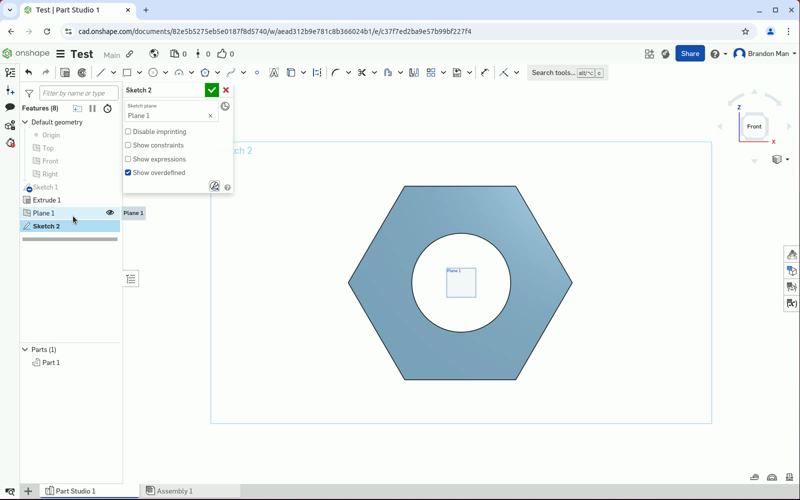
mouse_move(73, 352)
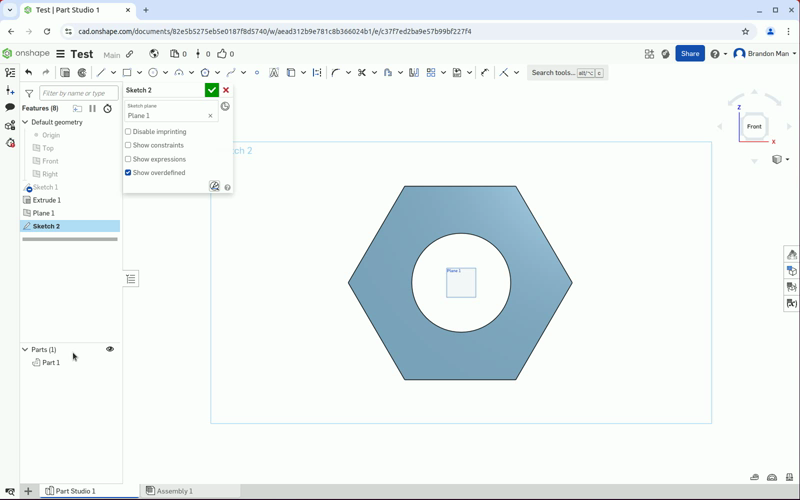
key(y)
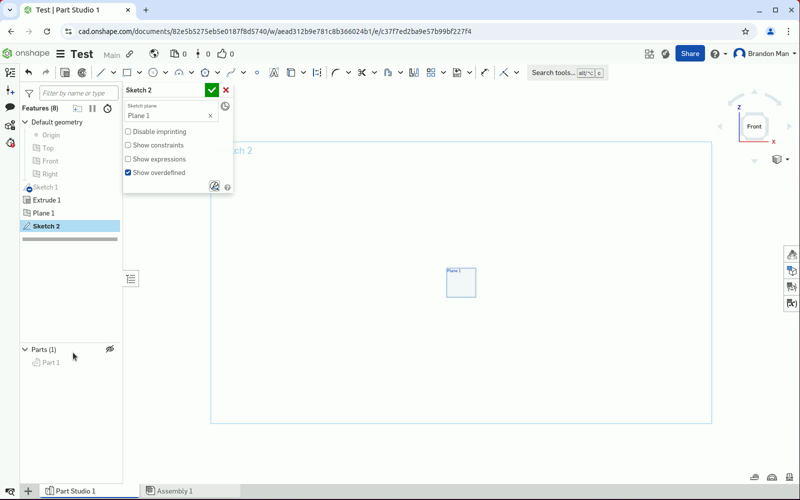
key(l)
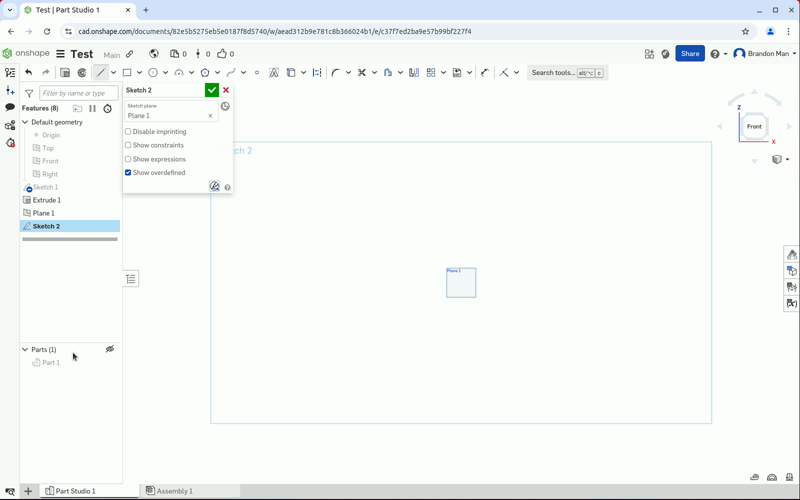
key_down(shift)
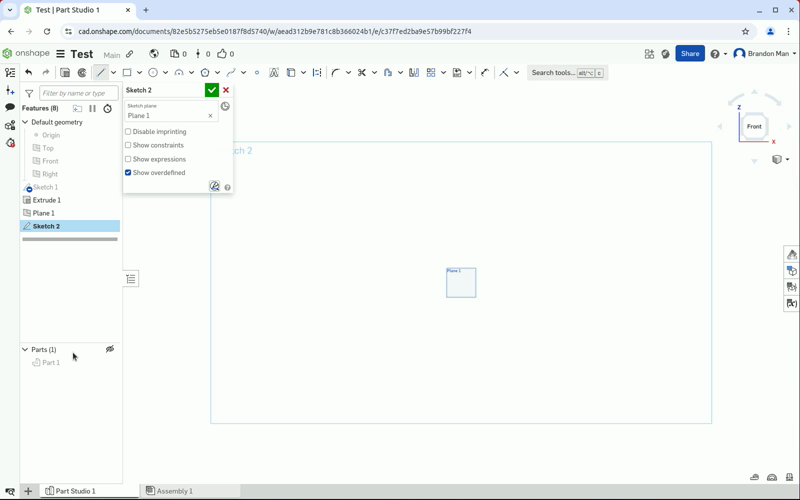
mouse_move(348, 282)
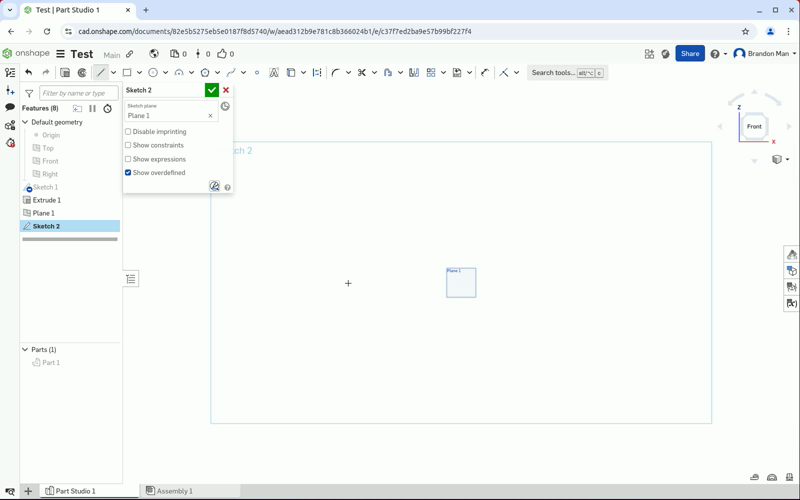
click(348, 282)
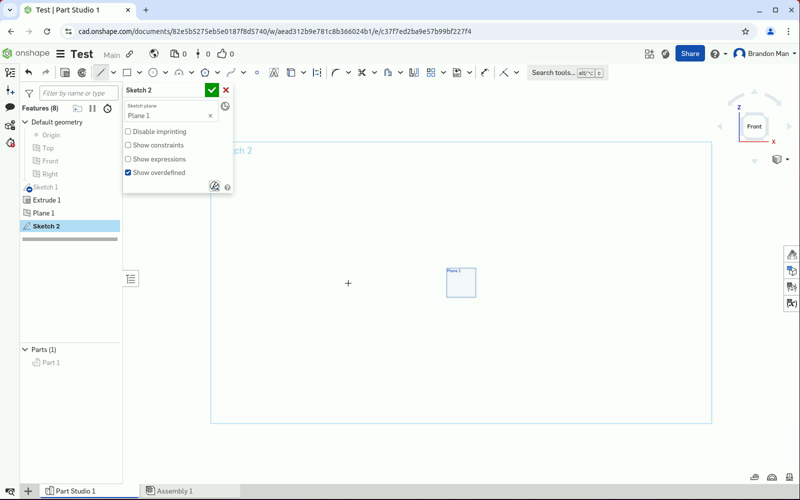
key_up(shift)
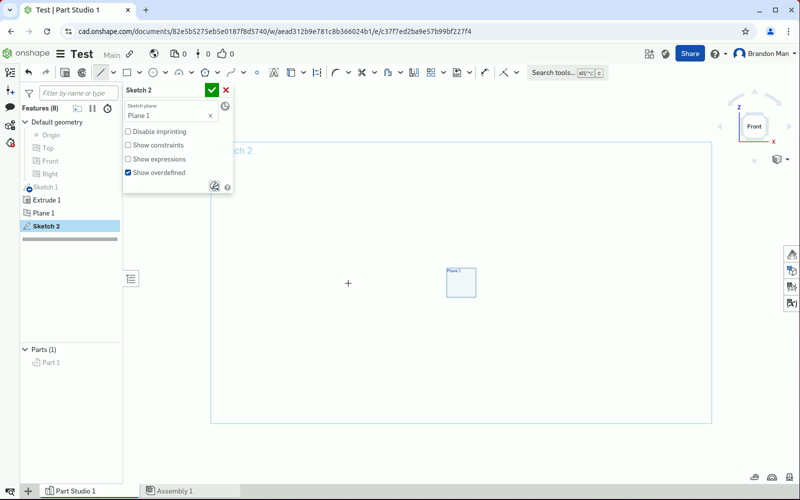
key_down(shift)
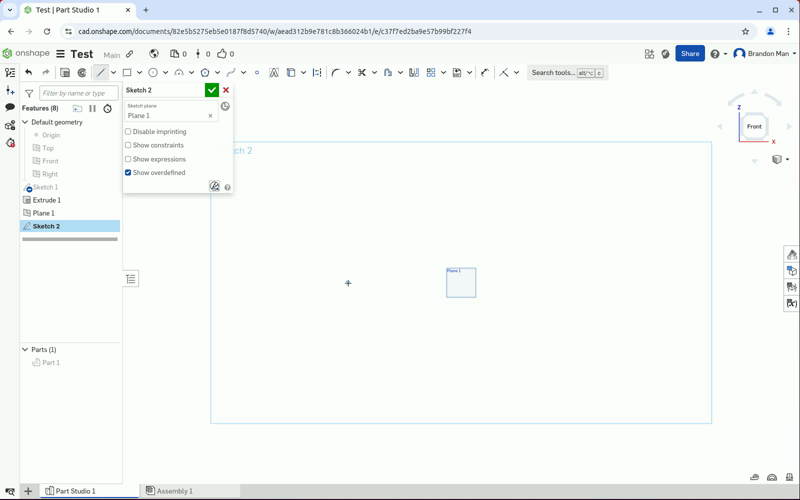
mouse_move(378, 282)
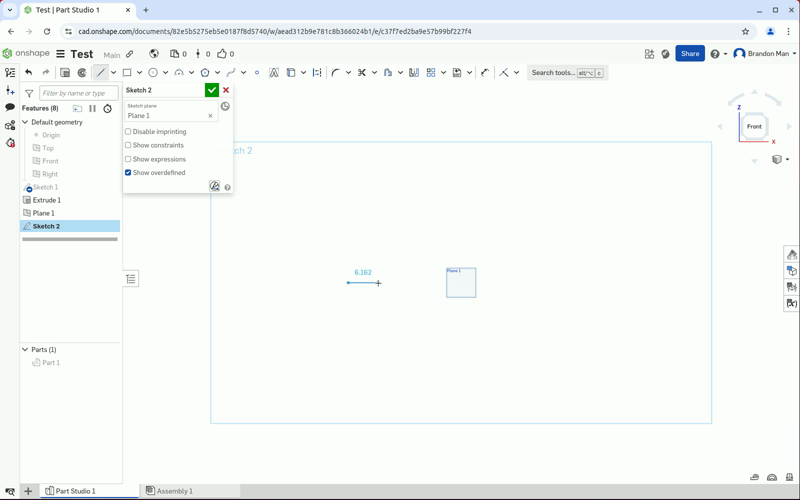
mouse_move(376, 332)
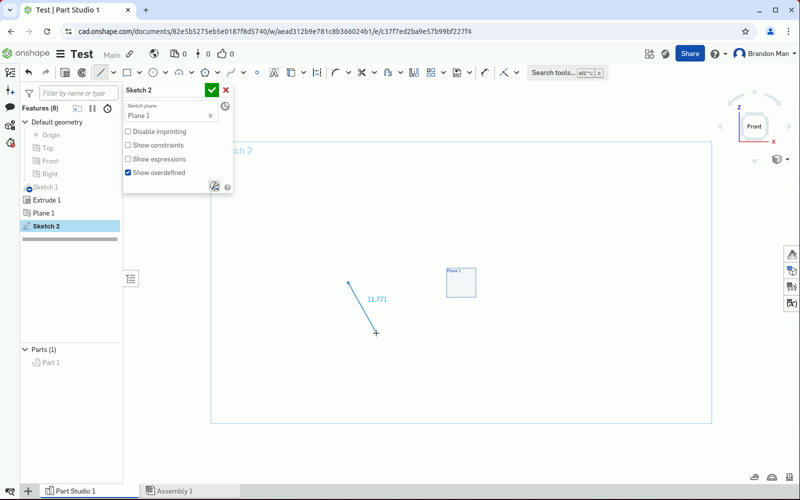
click(376, 332)
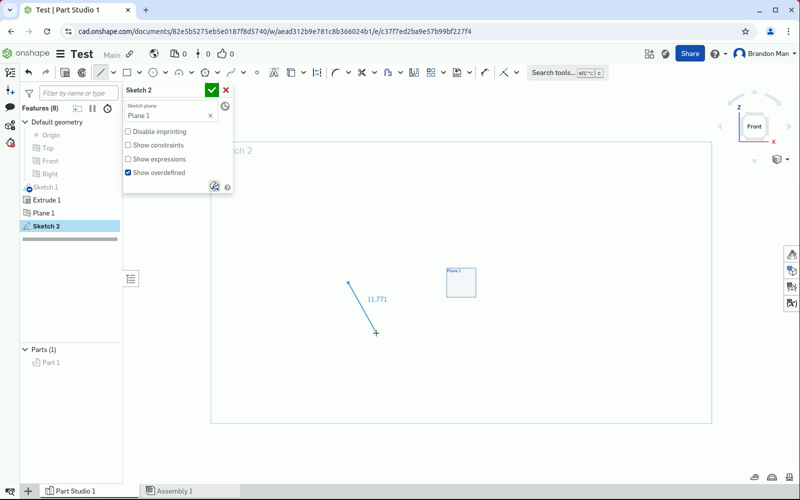
key_up(shift)
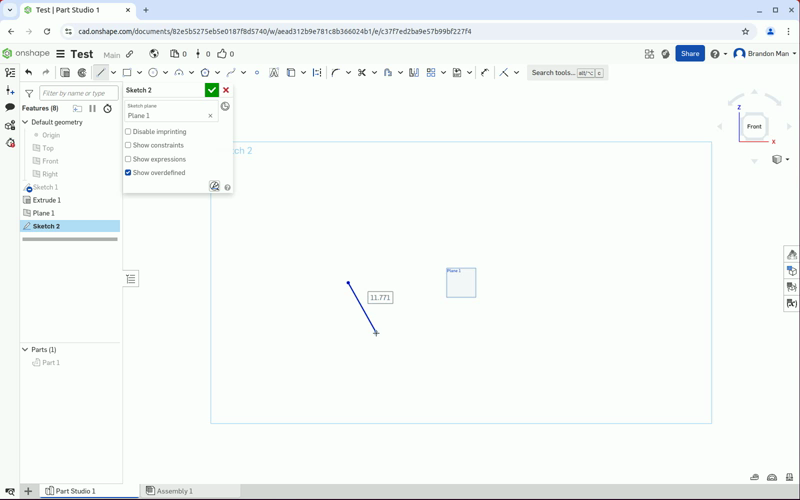
key(esc)
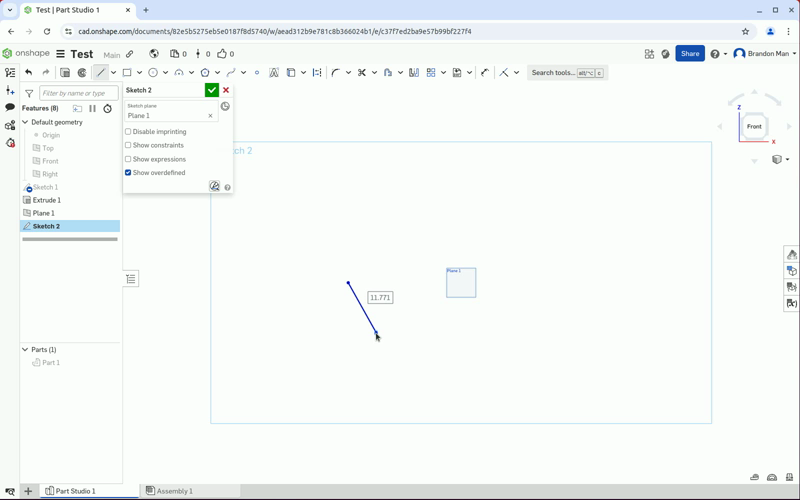
key(a)
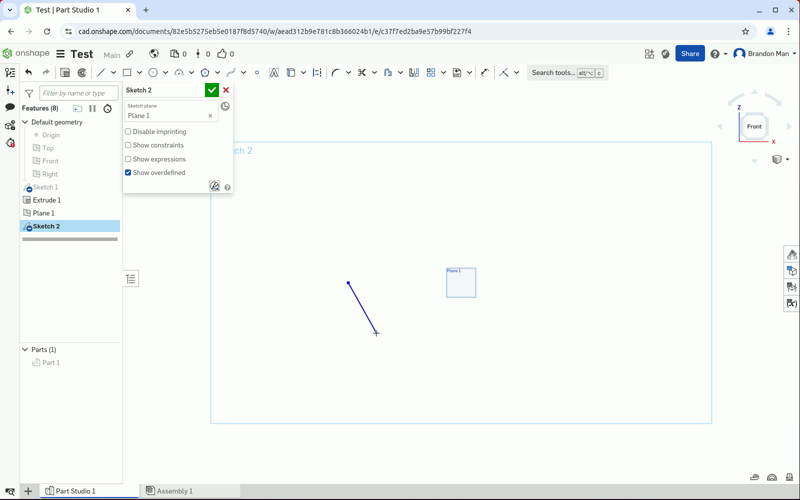
mouse_move(376, 332)
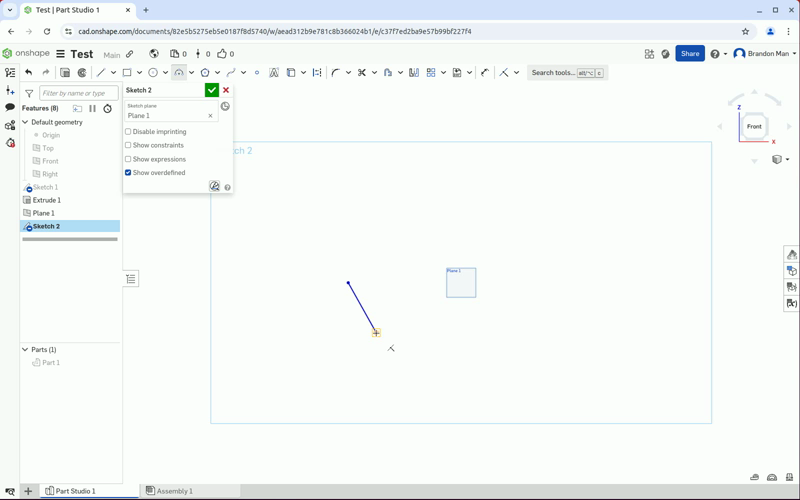
click(376, 332)
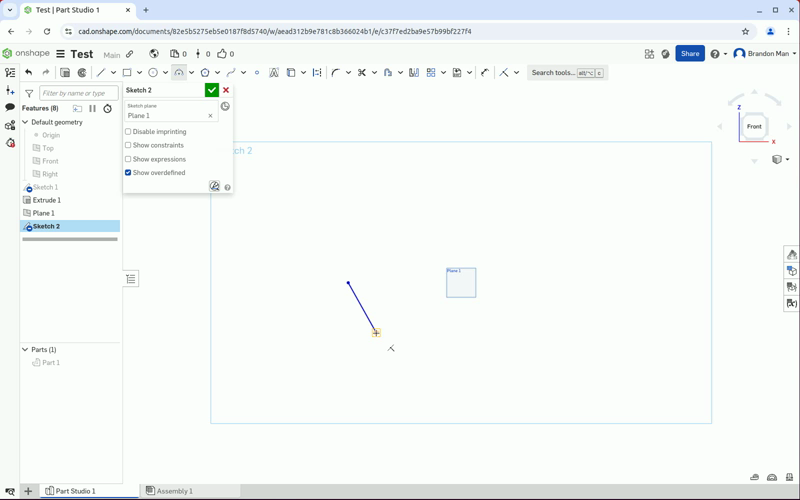
key_down(shift)
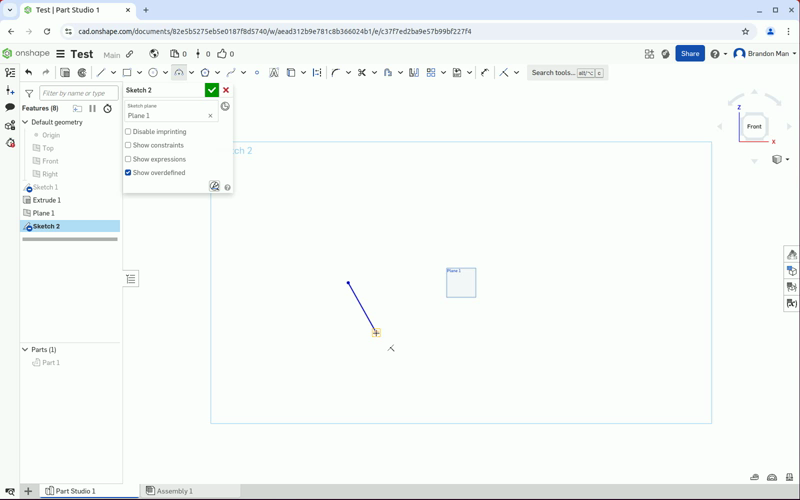
mouse_move(377, 233)
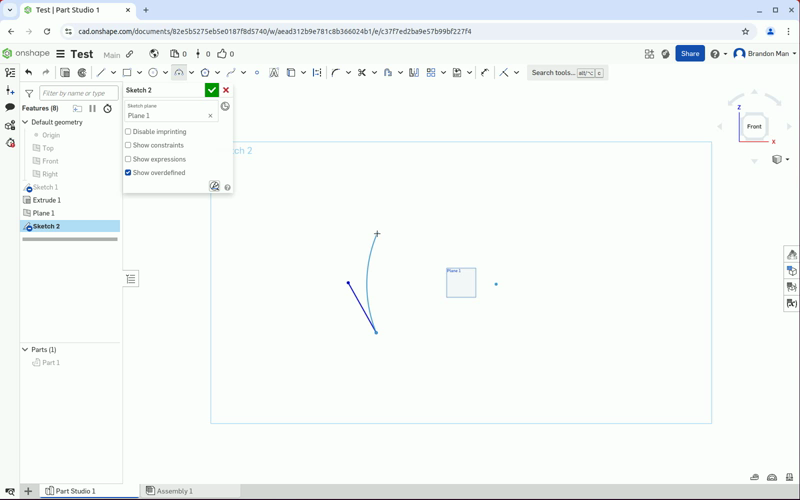
click(377, 233)
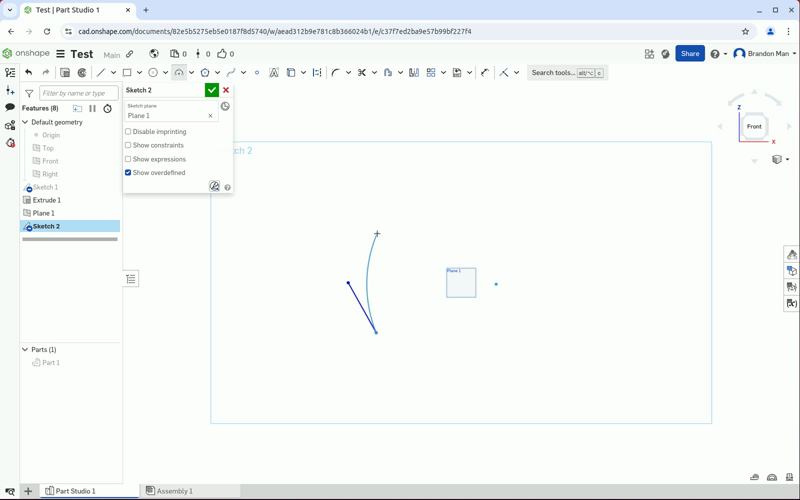
mouse_move(363, 282)
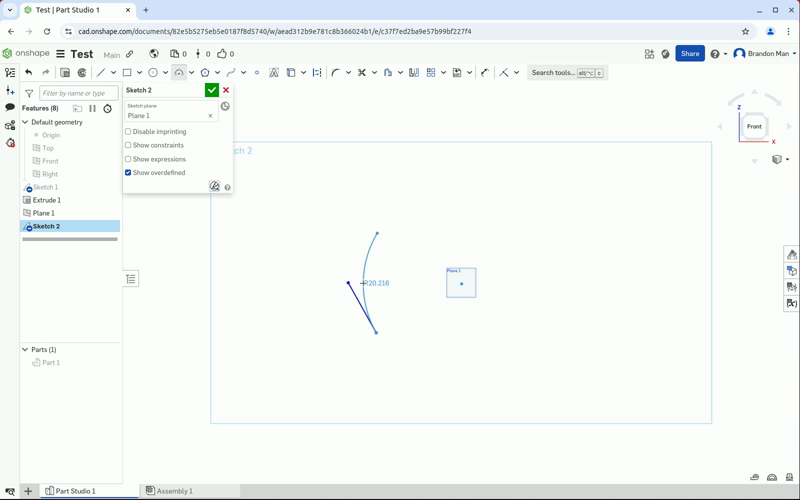
click(363, 282)
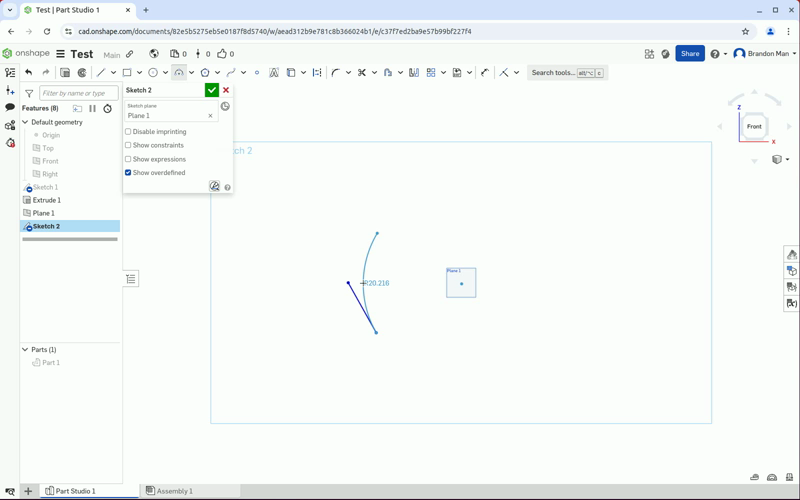
key_up(shift)
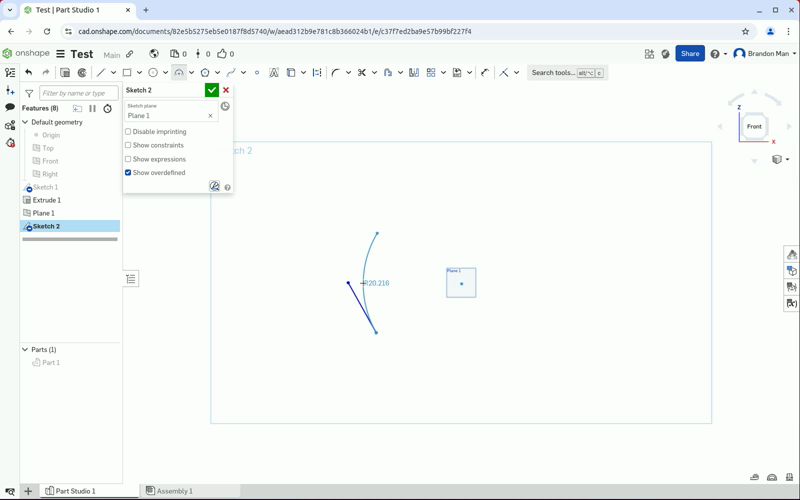
key(esc)
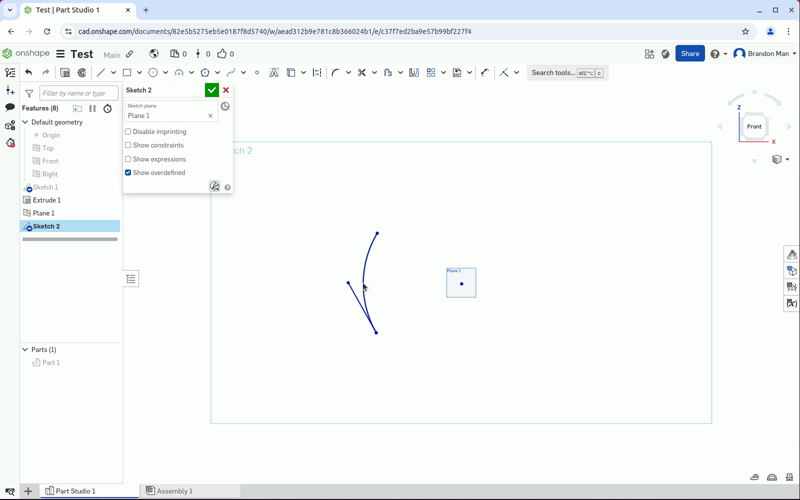
key(l)
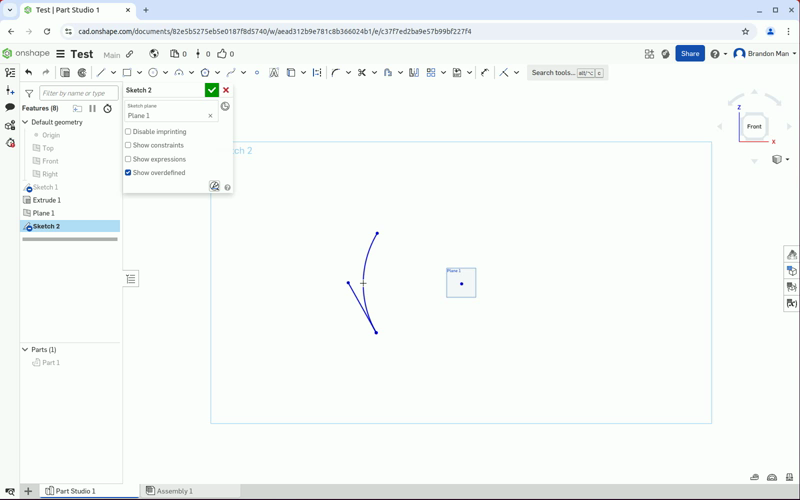
mouse_move(377, 233)
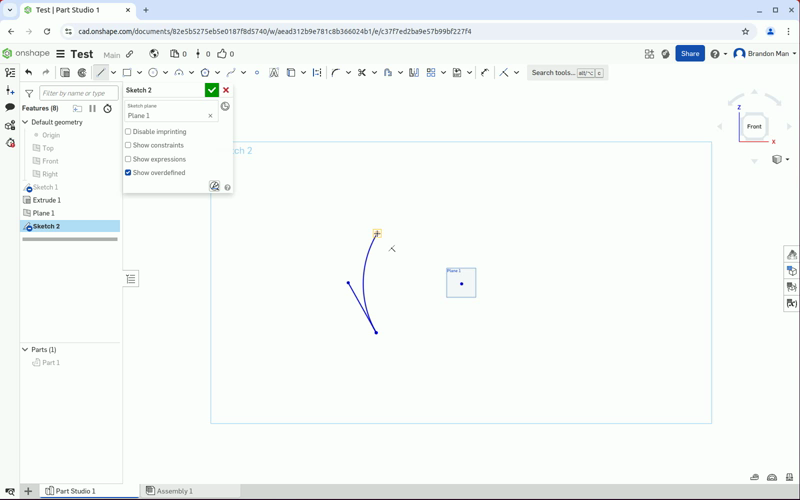
click(377, 233)
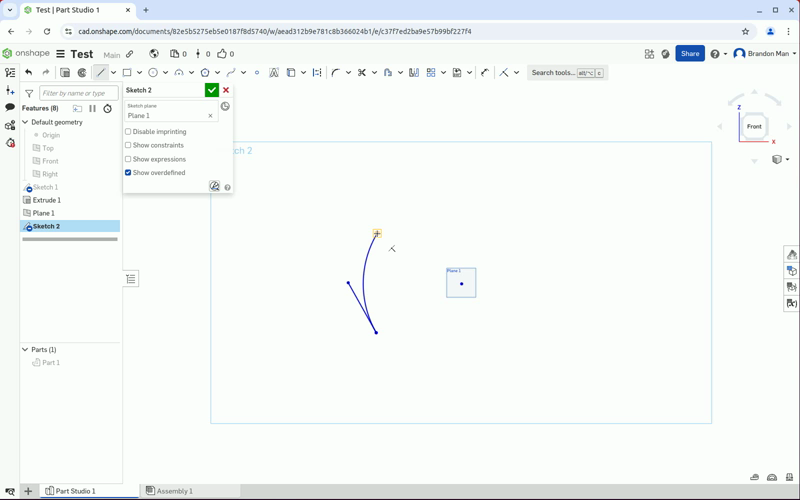
mouse_move(407, 233)
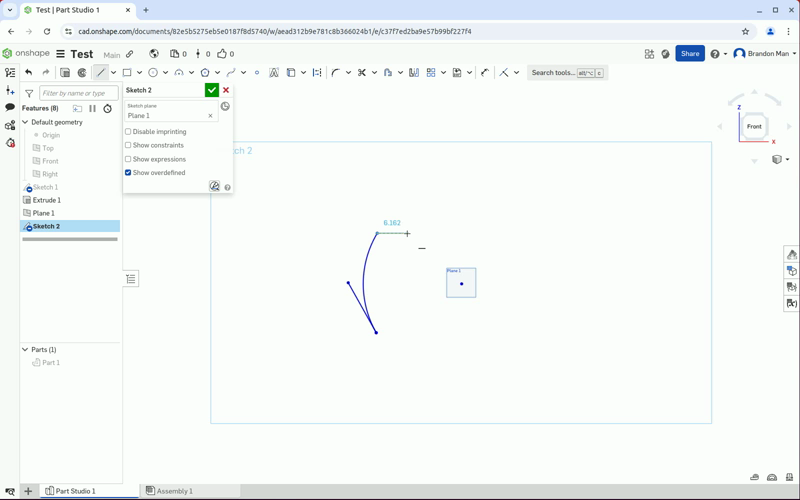
key_down(shift)
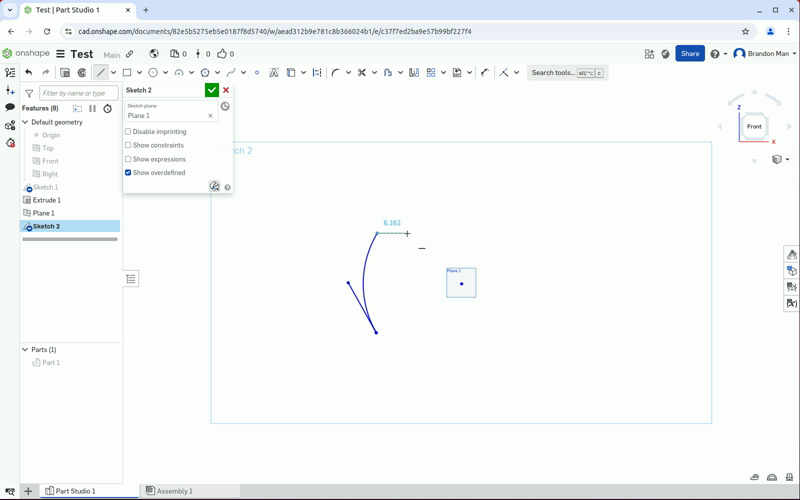
mouse_move(348, 282)
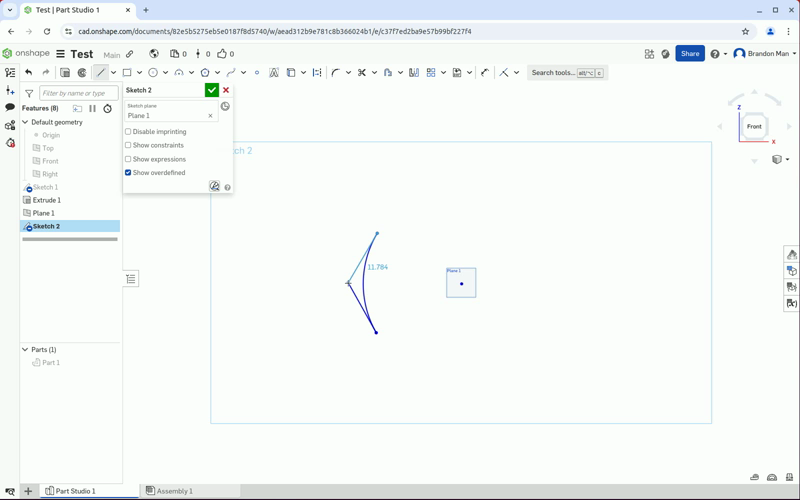
key_up(shift)
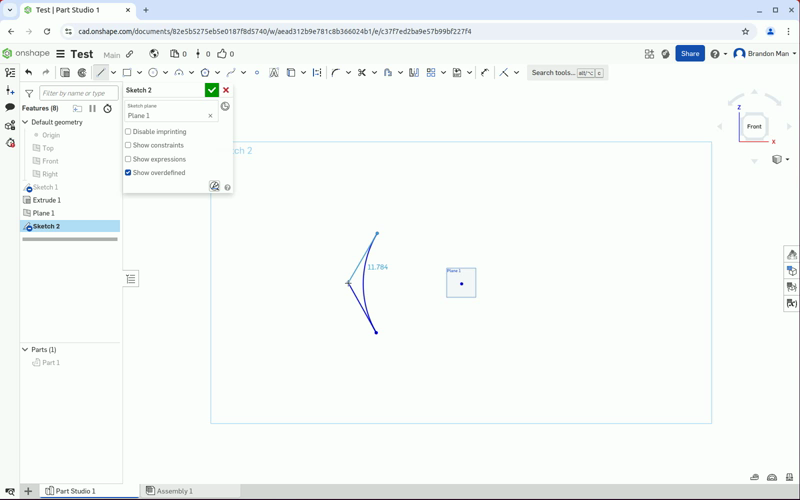
click(348, 282)
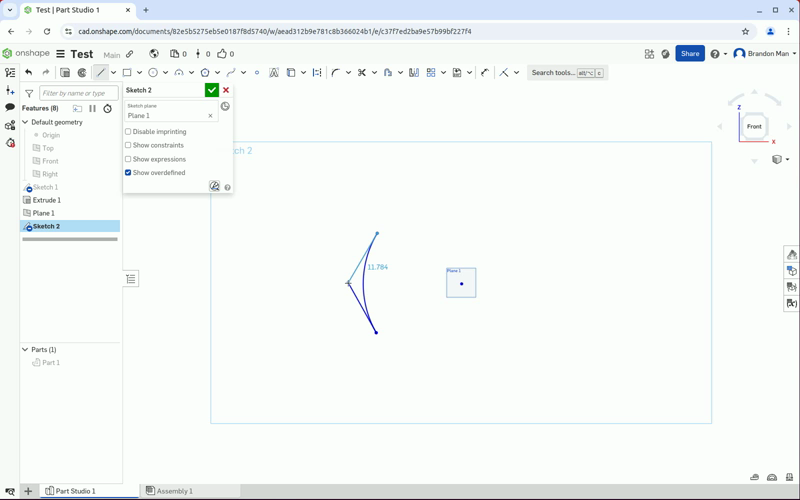
key(esc)
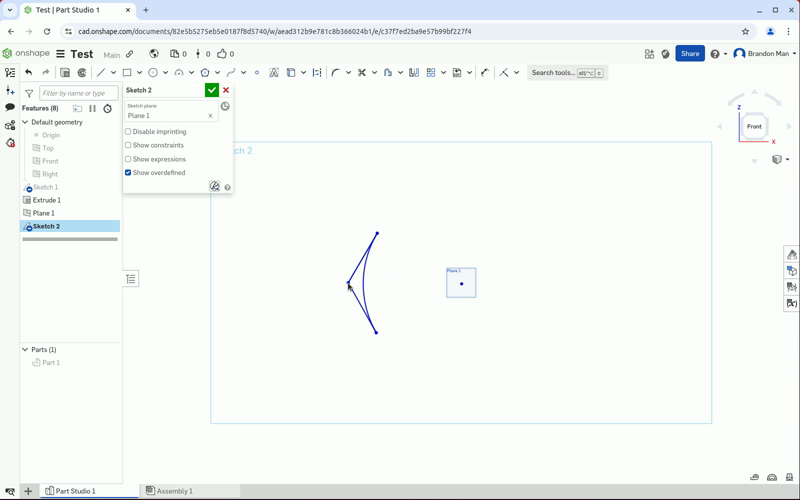
mouse_move(360, 287)
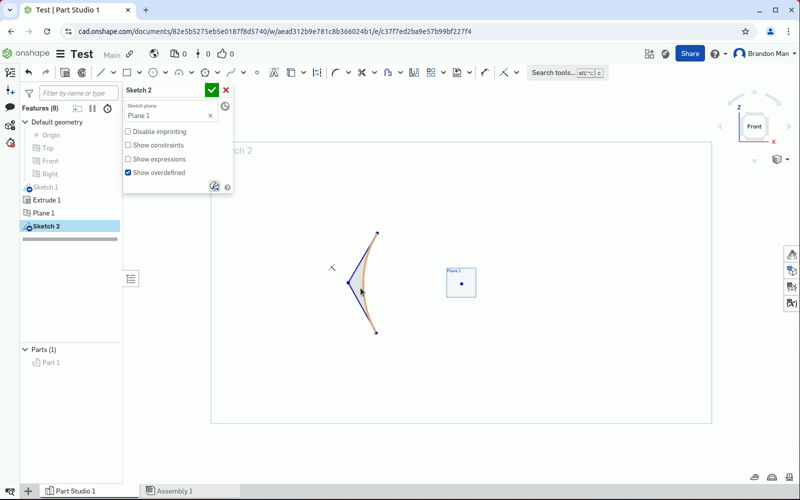
scroll(6)
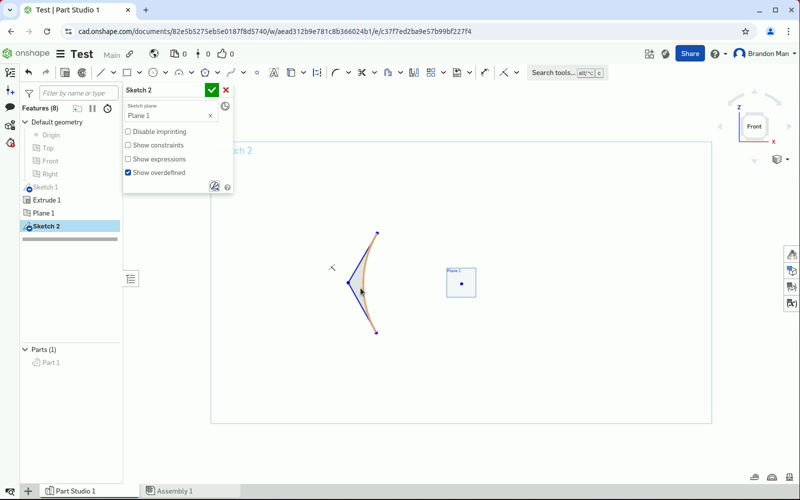
scroll(6)
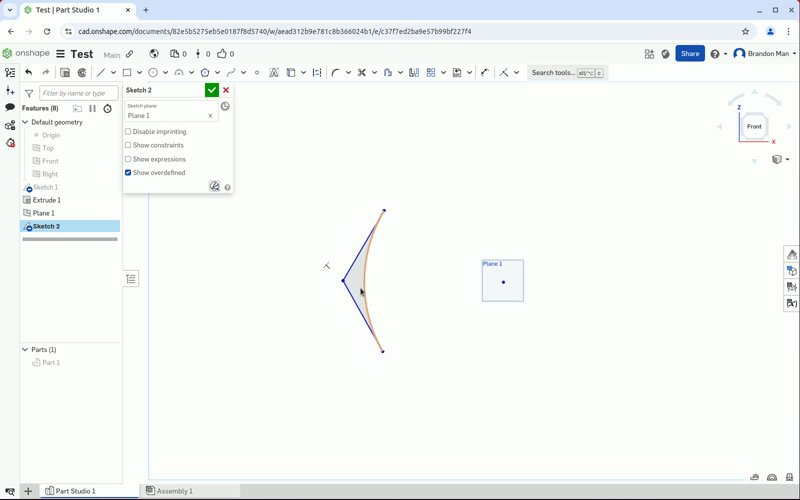
scroll(6)
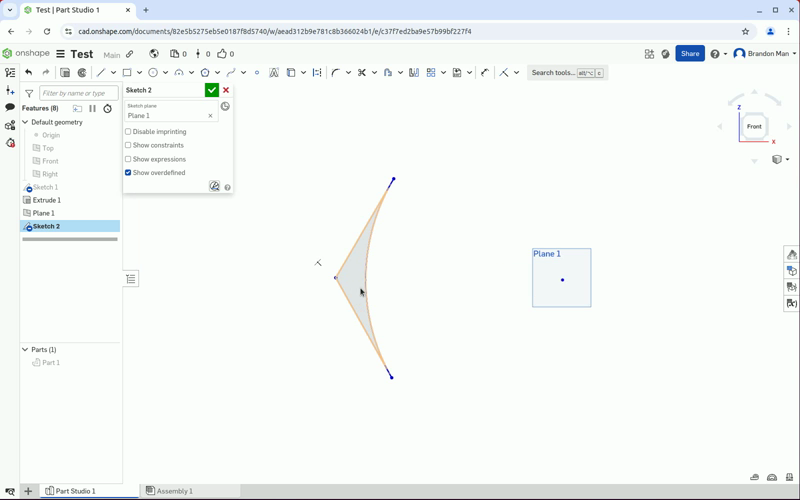
scroll(6)
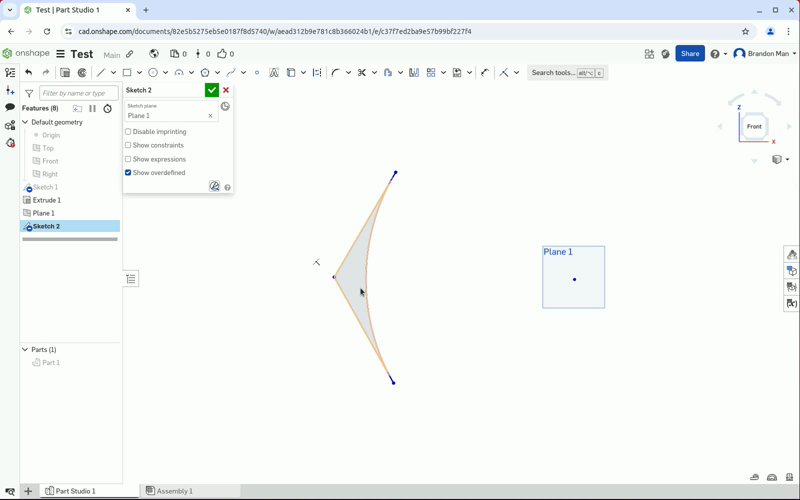
scroll(6)
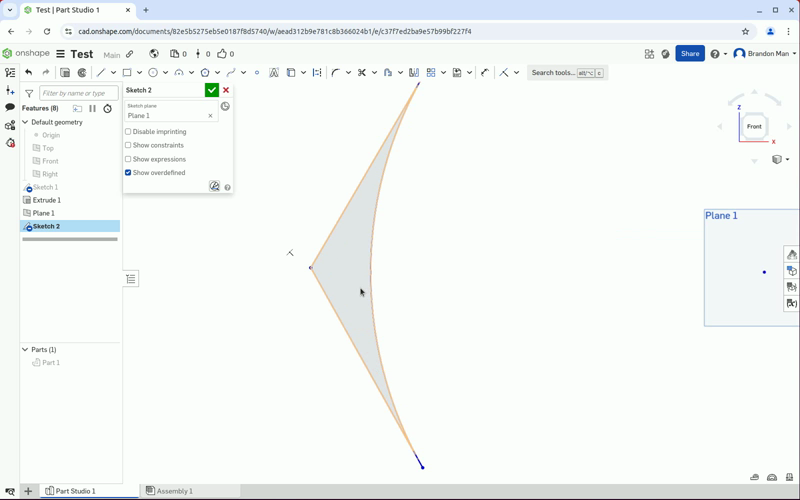
scroll(6)
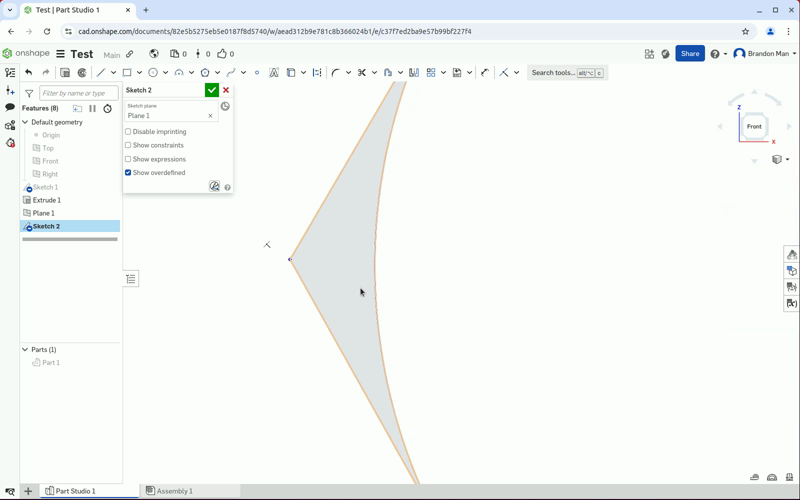
scroll(6)
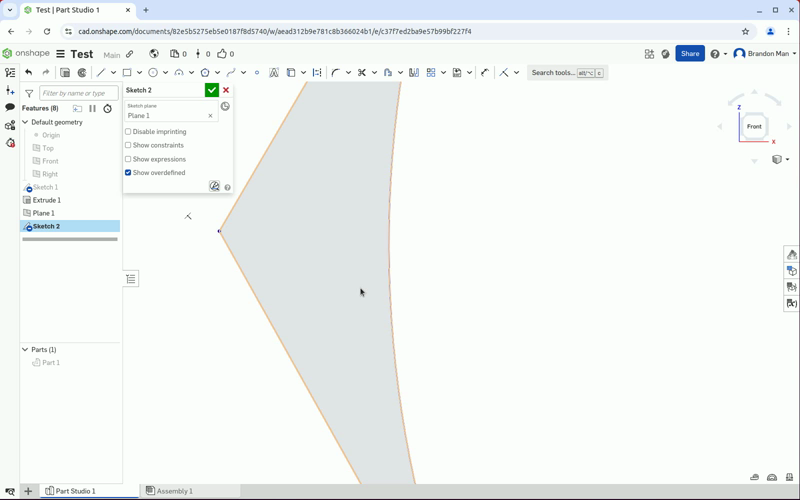
click(360, 287)
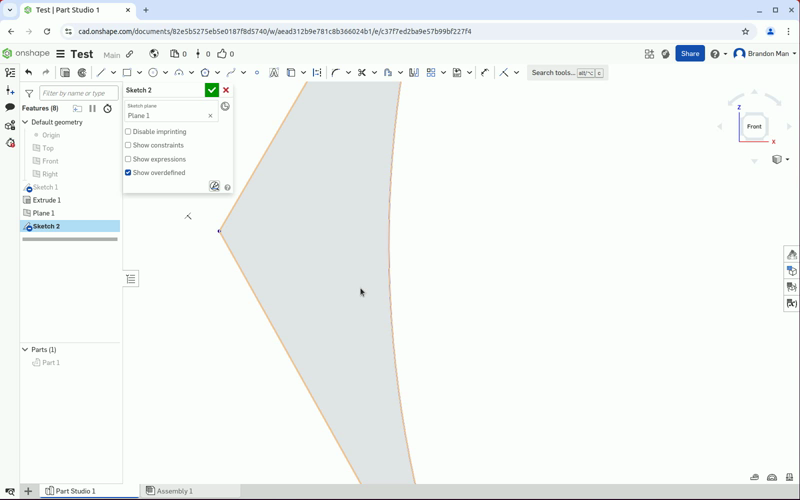
scroll(-6)
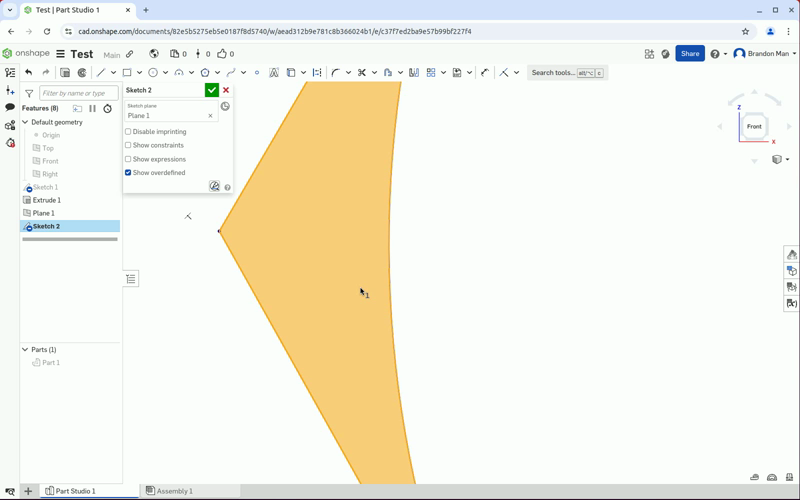
scroll(-6)
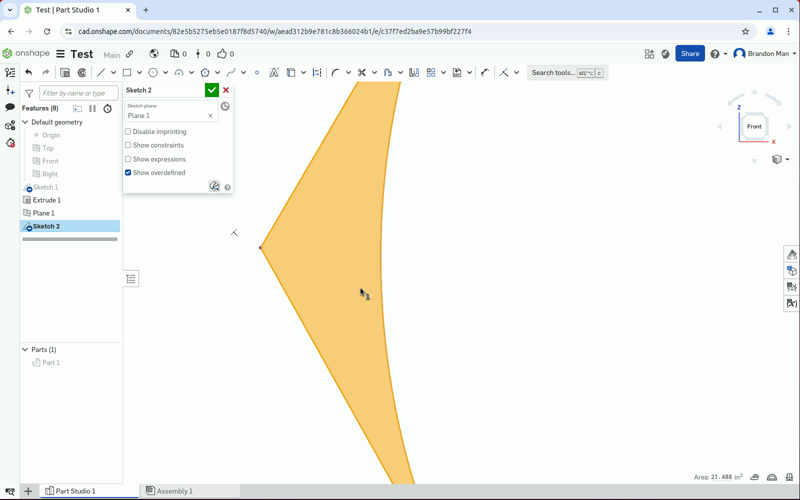
scroll(-6)
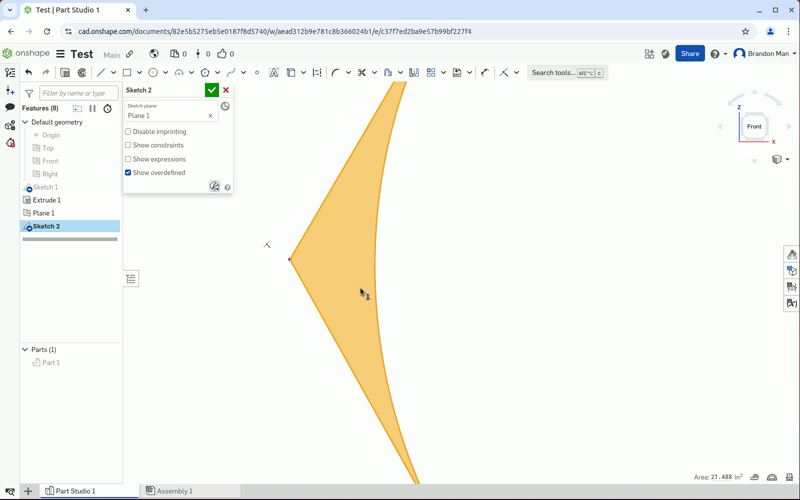
scroll(-6)
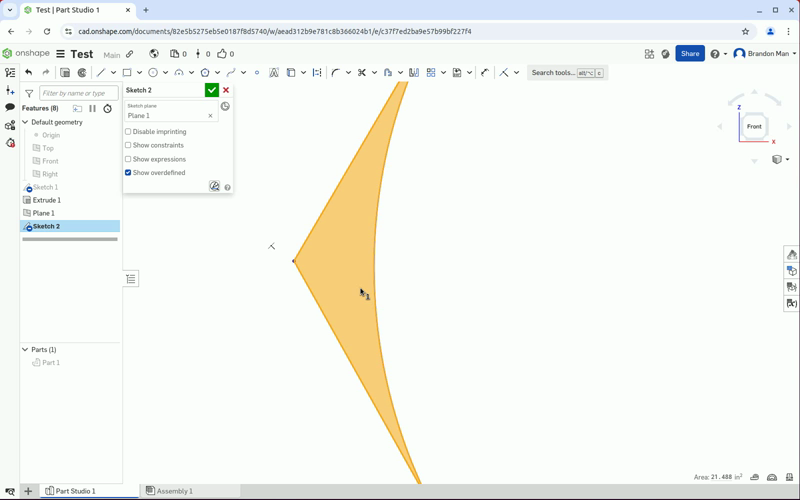
scroll(-6)
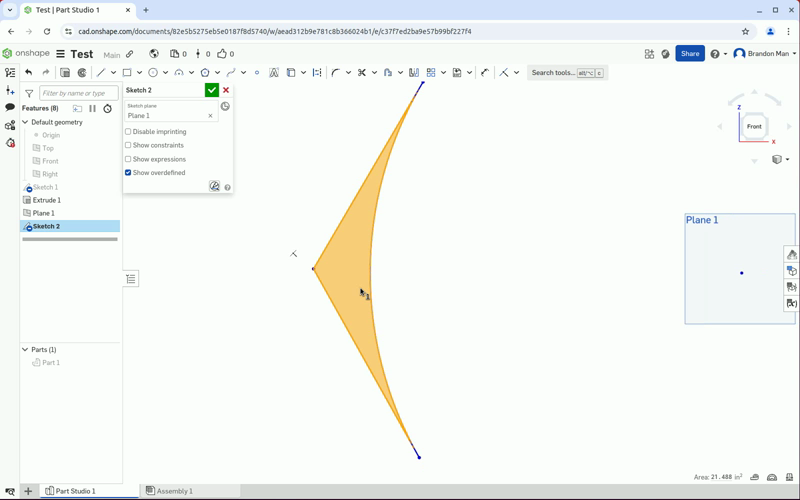
scroll(-6)
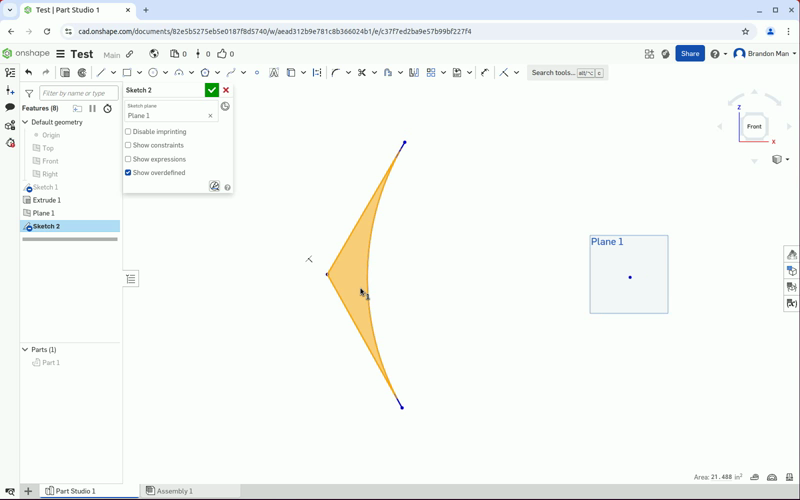
scroll(-6)
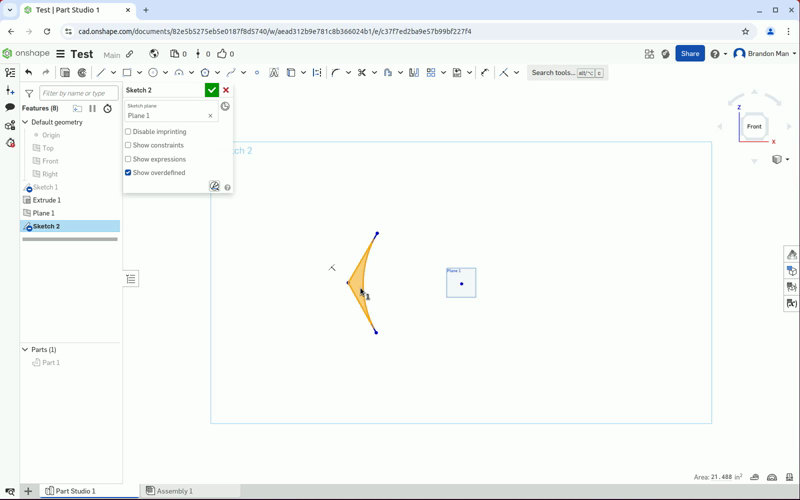
mouse_move(73, 352)
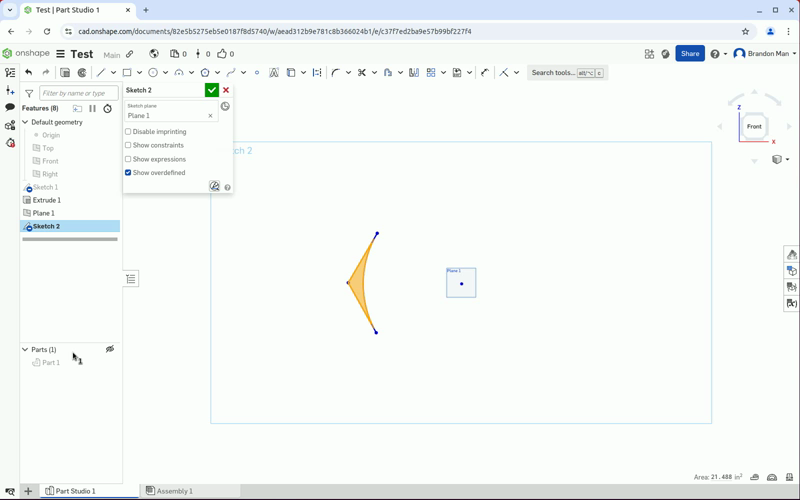
key(shift+y)
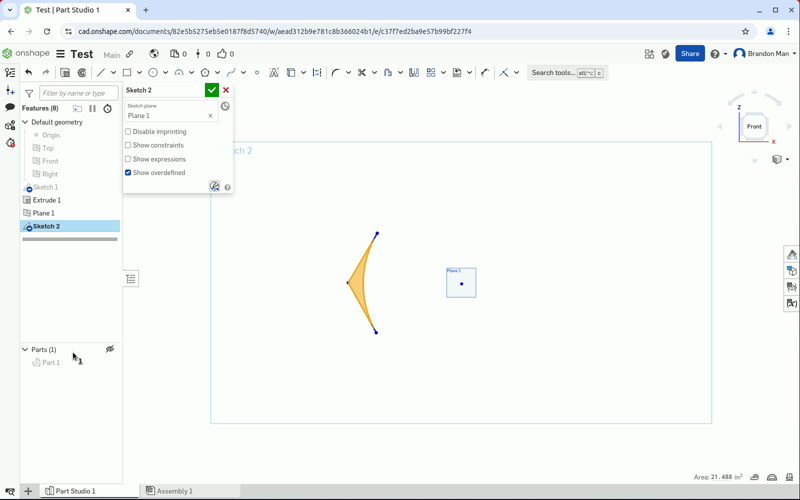
key(shift+e)
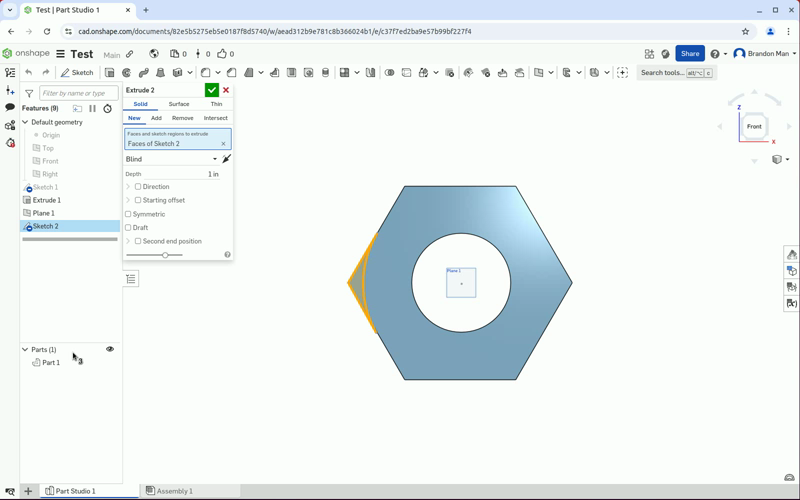
mouse_move(143, 106)
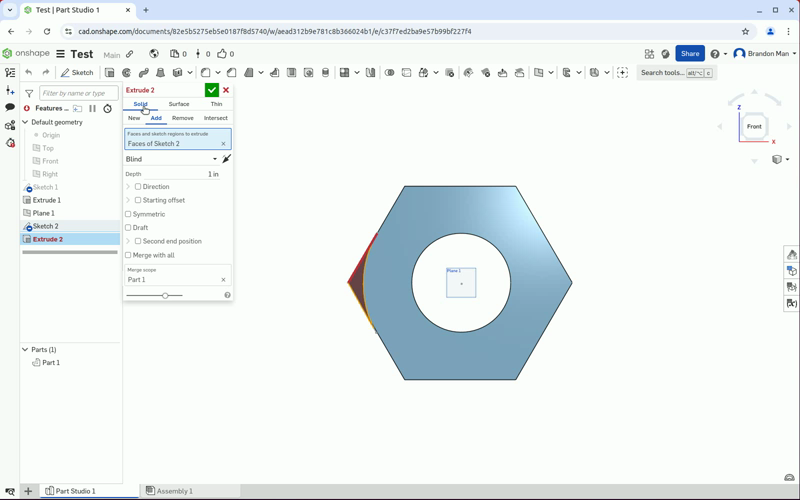
click(143, 106)
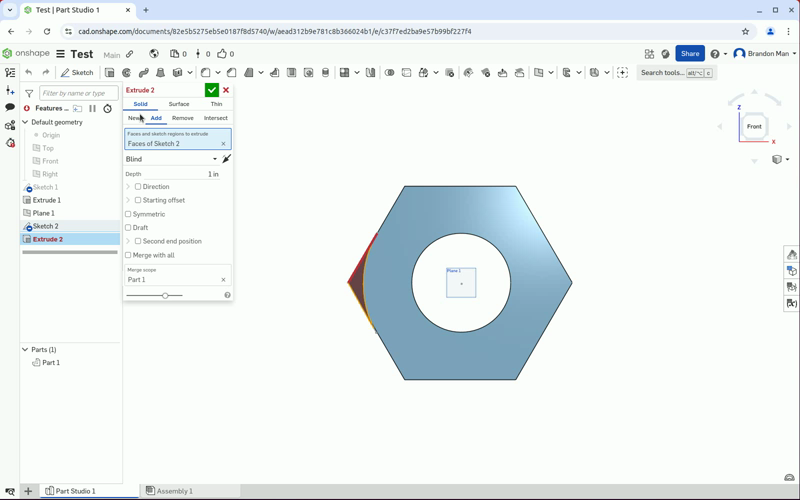
mouse_move(137, 120)
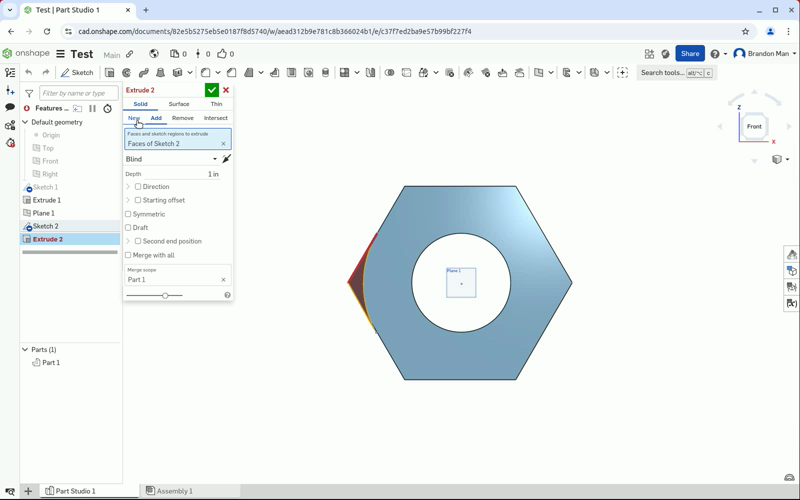
click(137, 120)
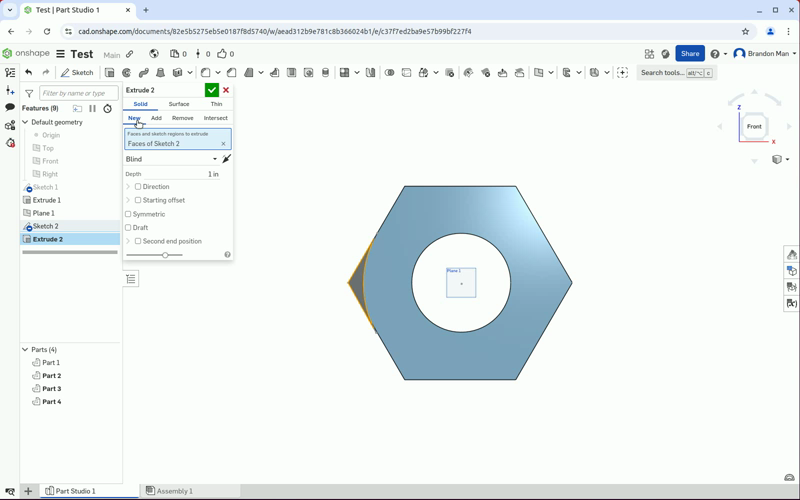
key(tab, 4)
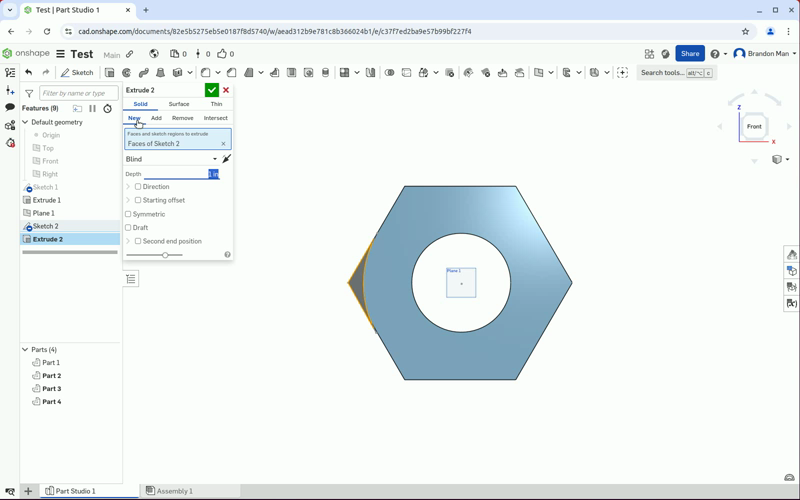
text(-0.481)
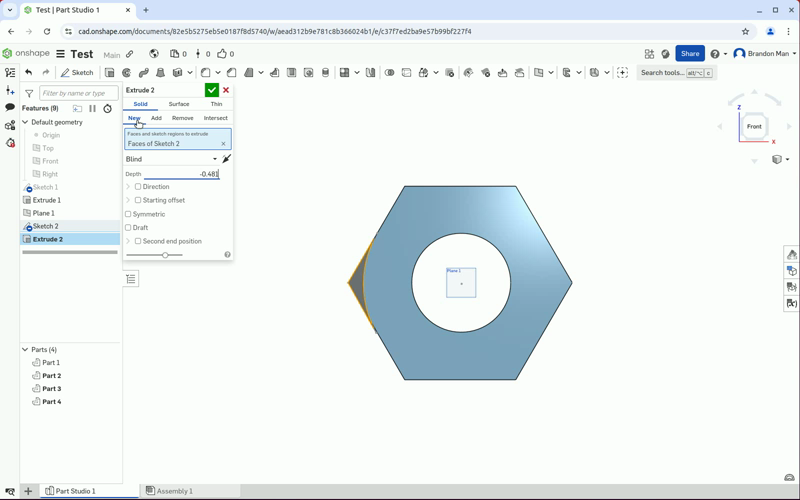
key(enter)
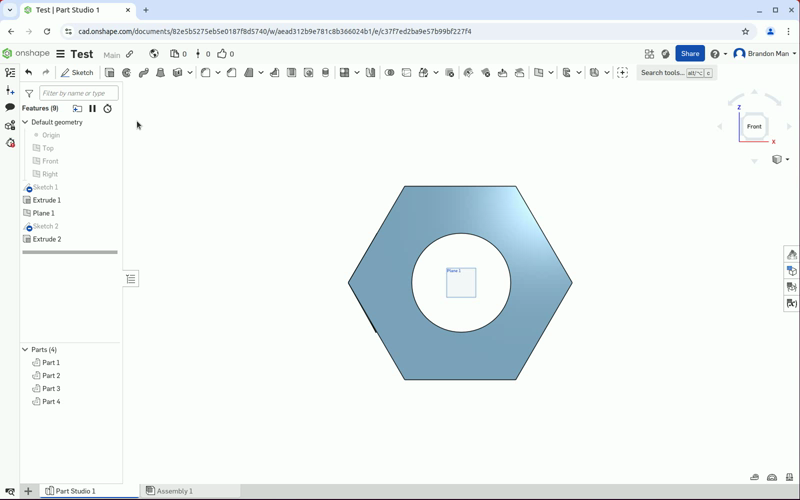
key(shift+h)
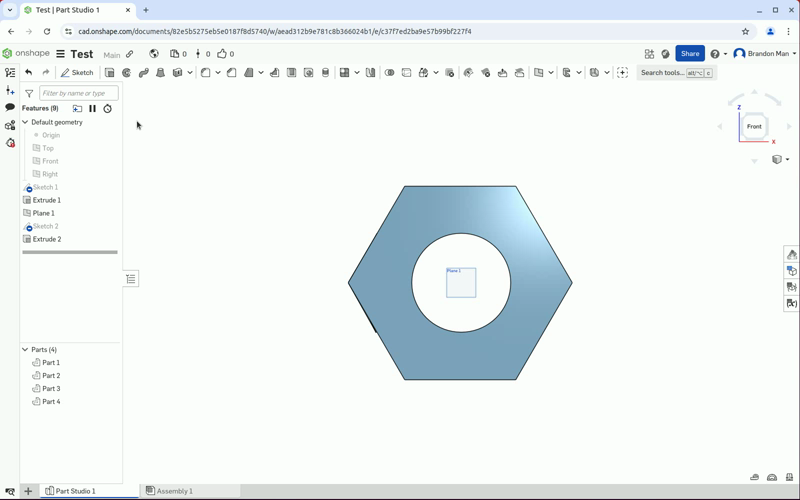
key(shift+h)
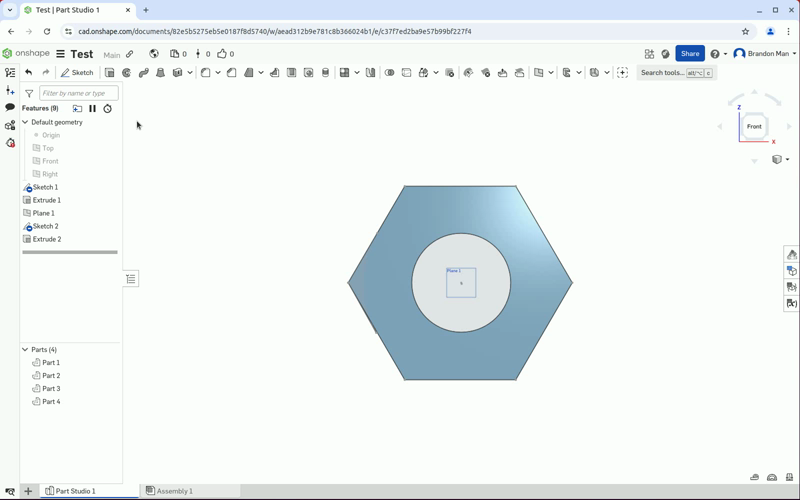
key(shift+7)
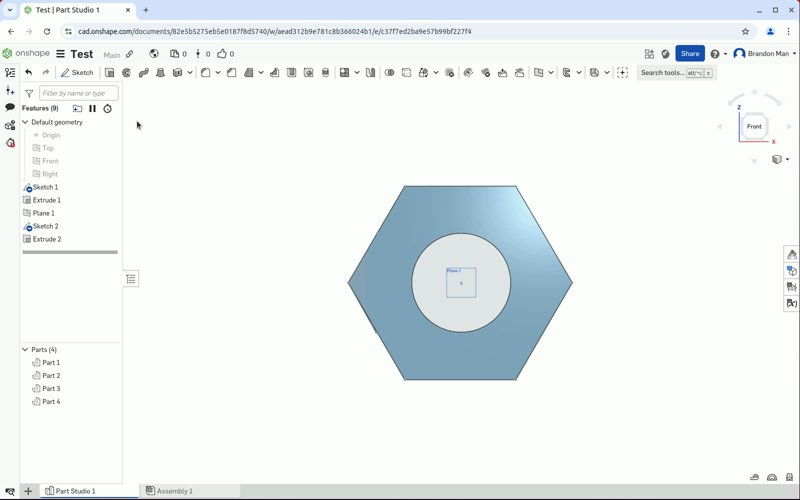
key(left, 2)
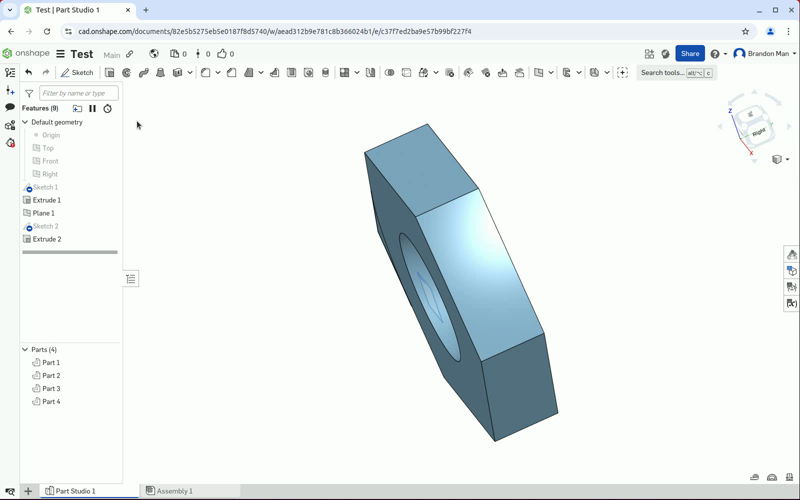
key(down, 2)
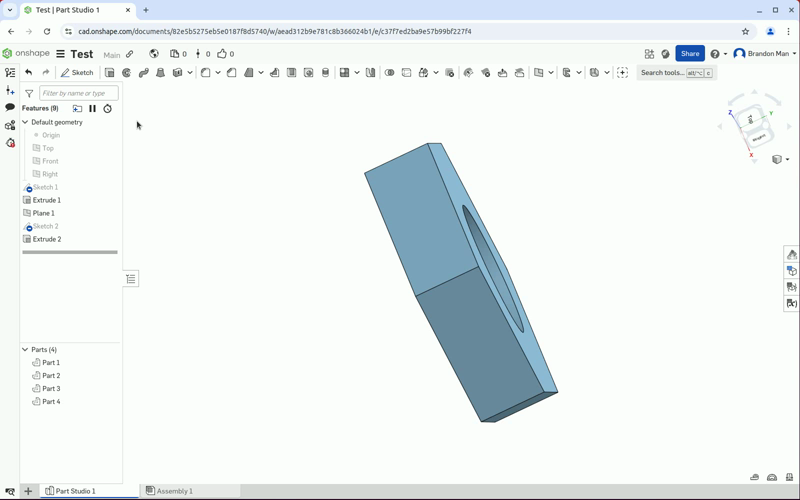
key(up, 2)
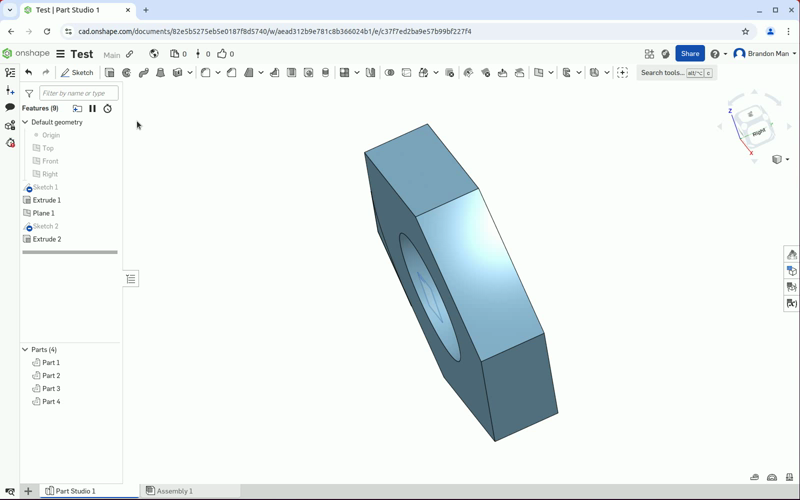
key(right, 2)
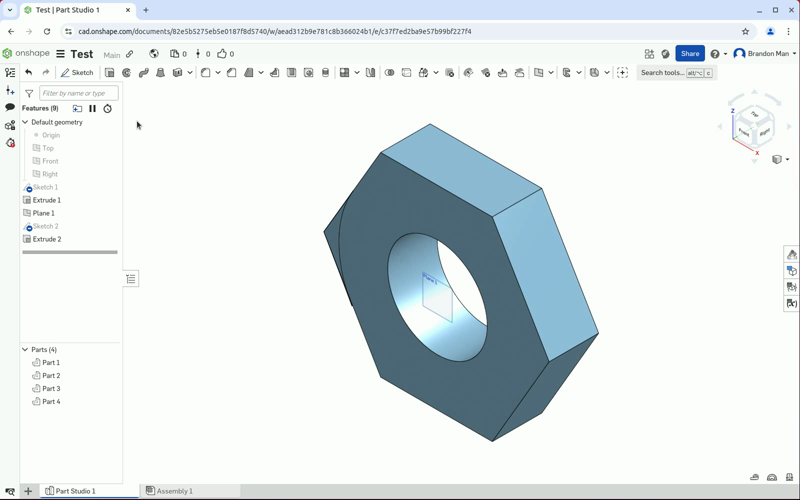
mouse_move(73, 189)
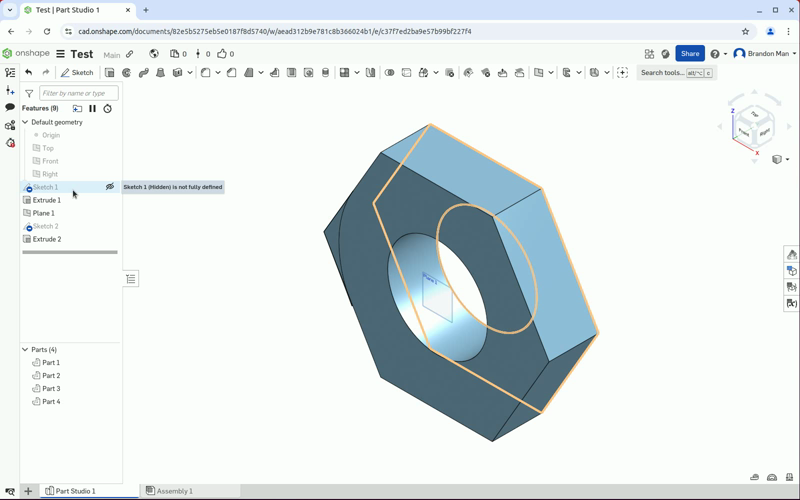
click(73, 189)